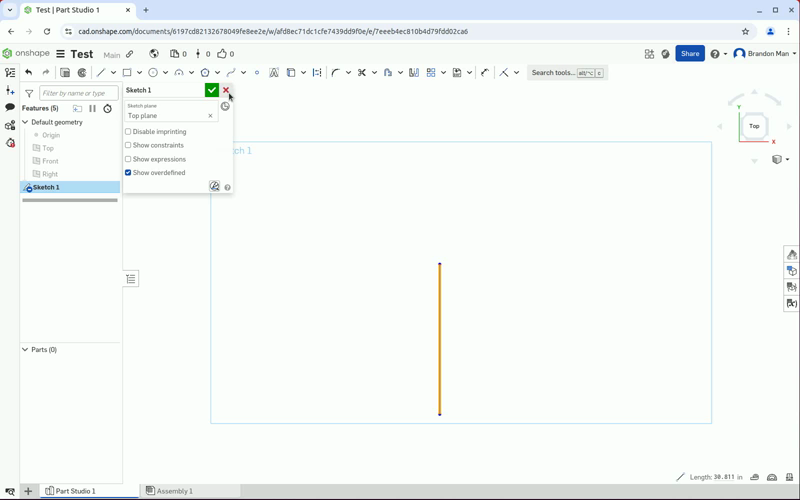
key(shift+h)
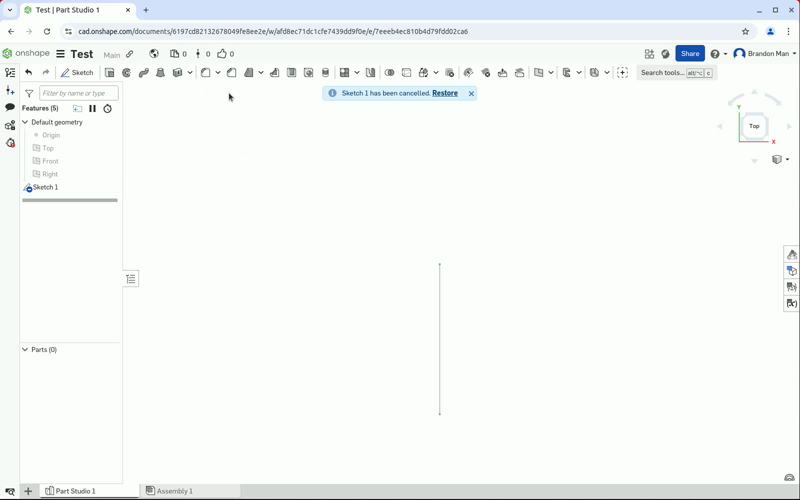
key(shift+s)
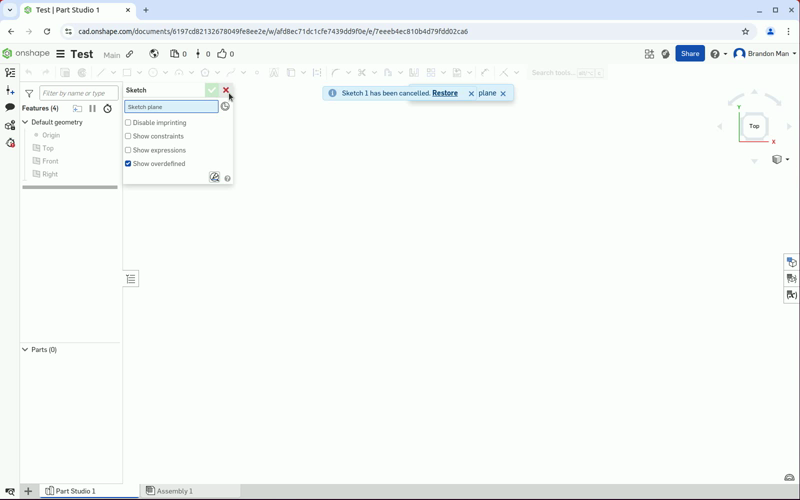
mouse_move(73, 150)
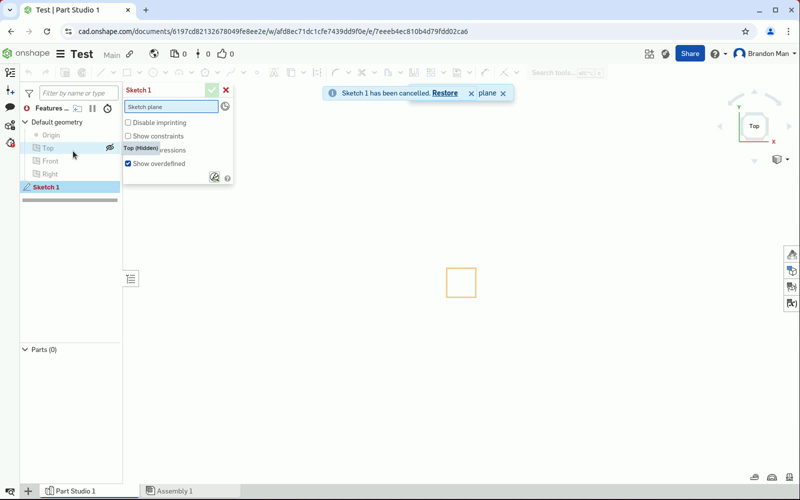
click(73, 150)
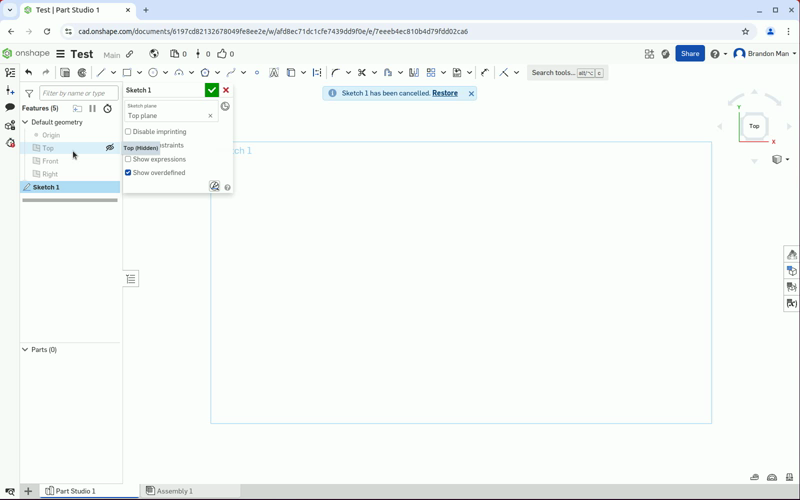
mouse_move(73, 352)
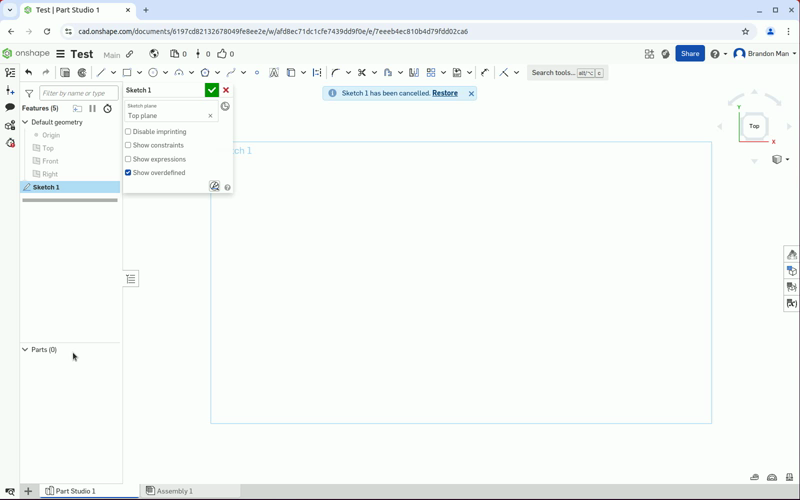
key(y)
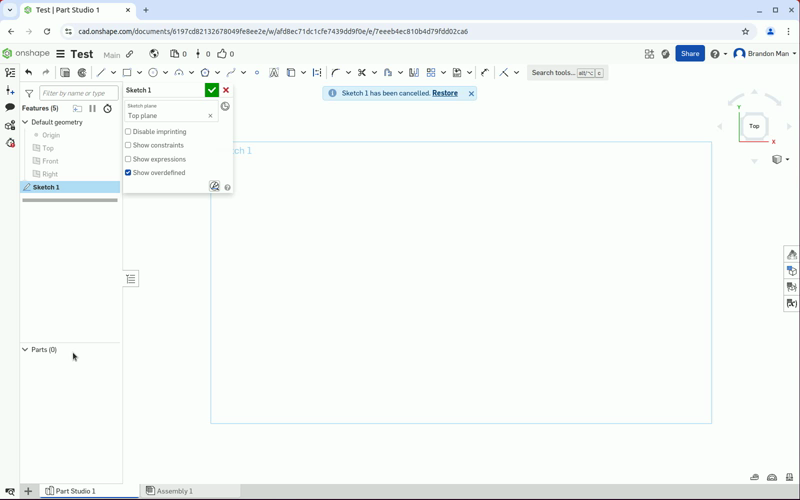
key(c)
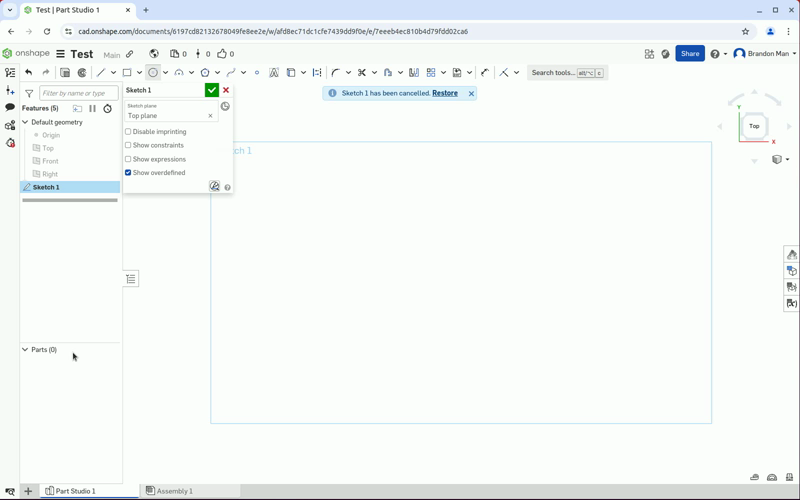
key_down(shift)
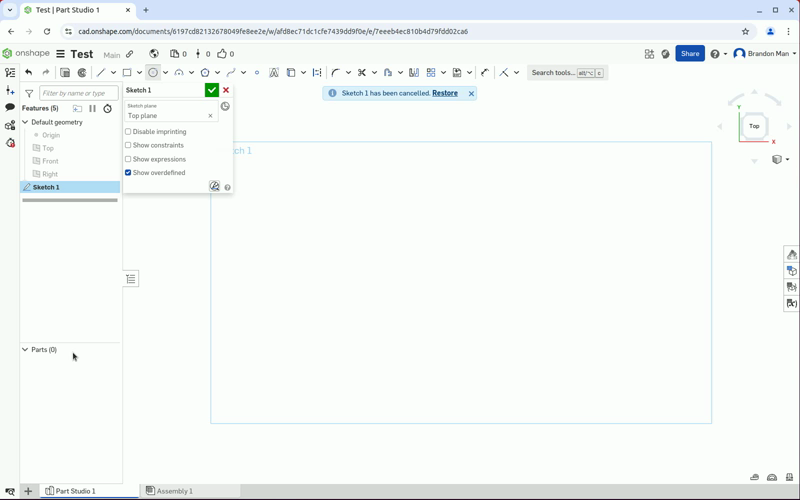
mouse_move(461, 282)
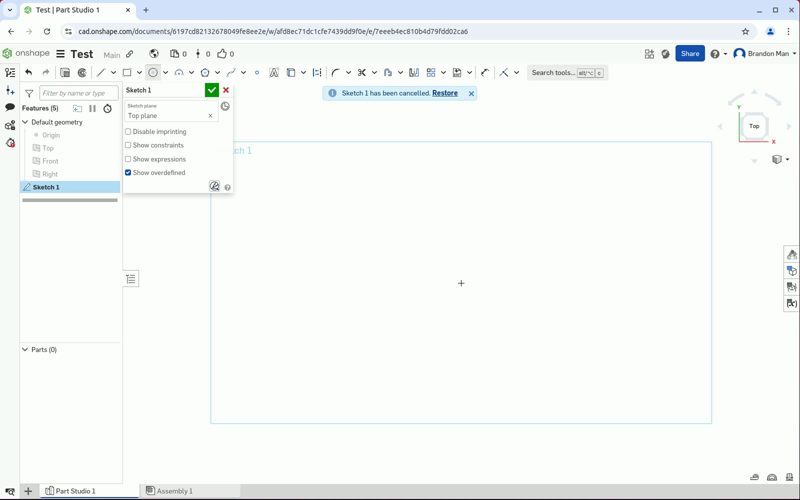
click(461, 282)
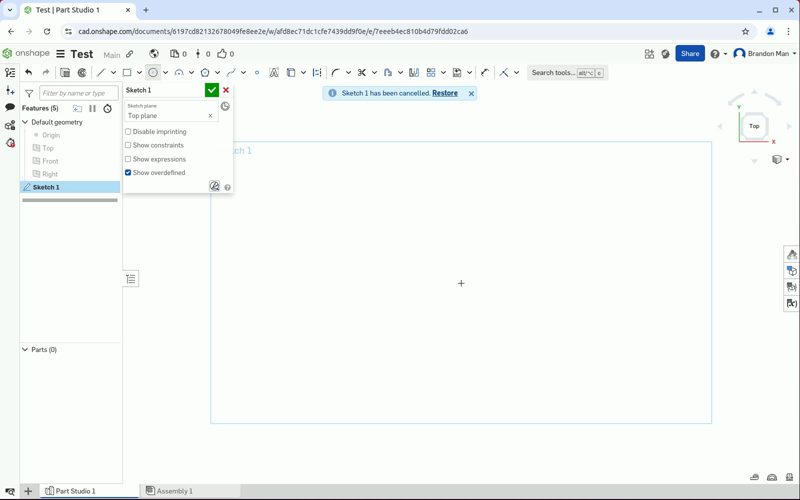
key_up(shift)
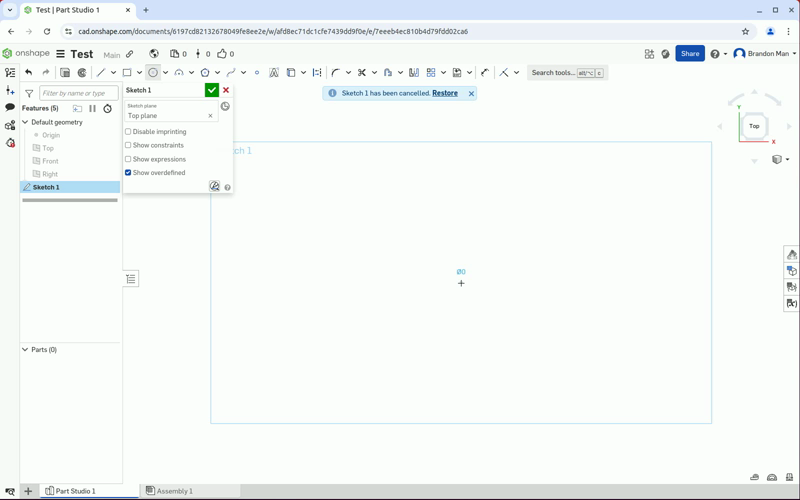
mouse_move(463, 282)
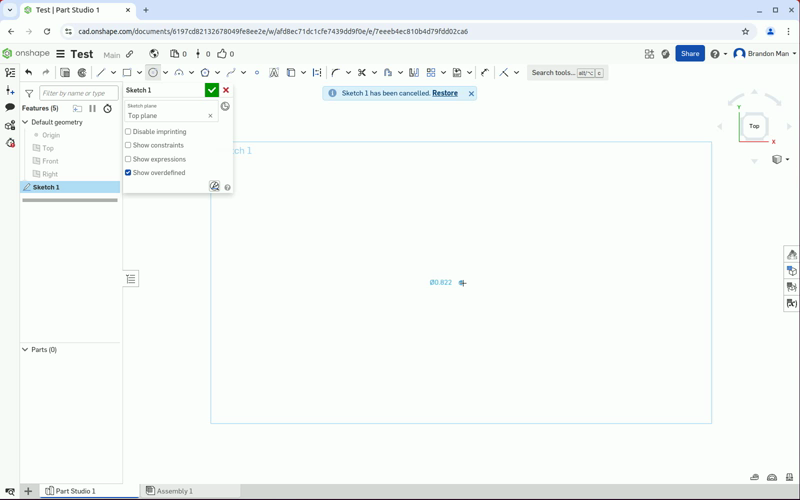
scroll(6)
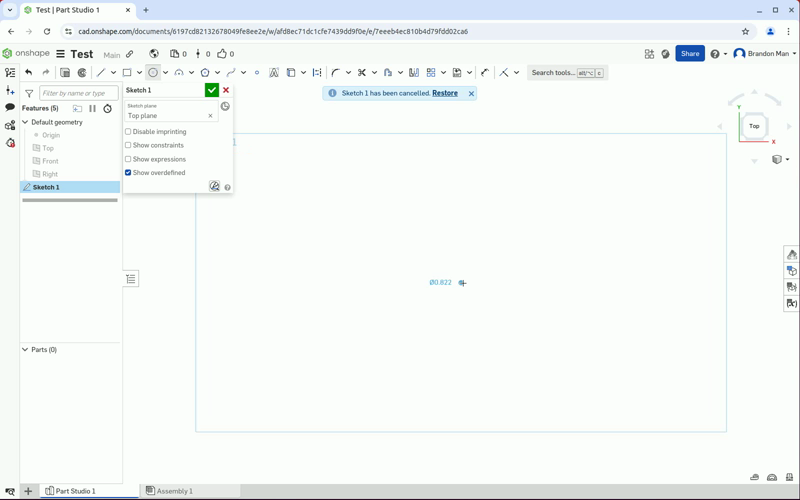
scroll(6)
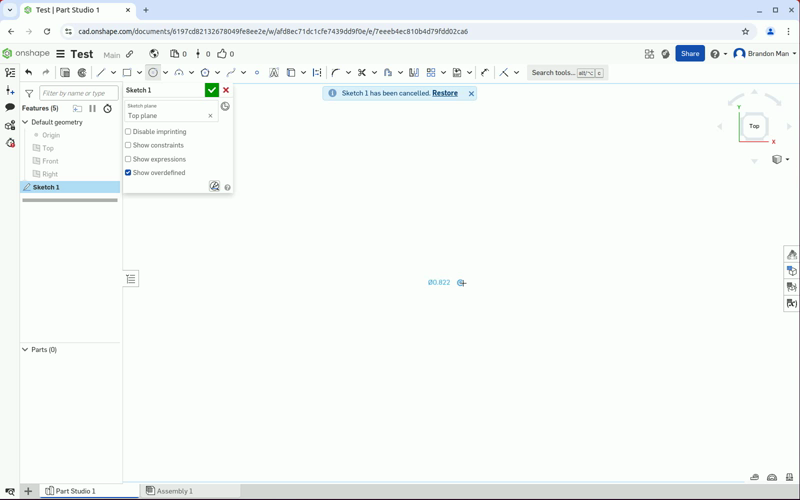
scroll(6)
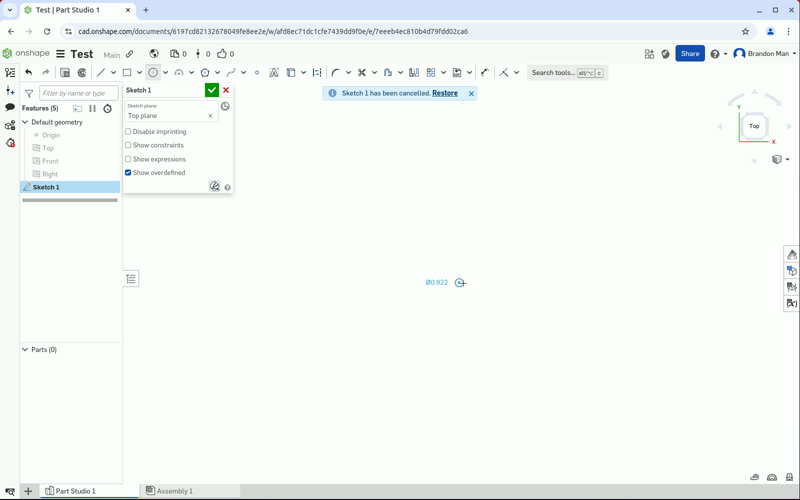
scroll(6)
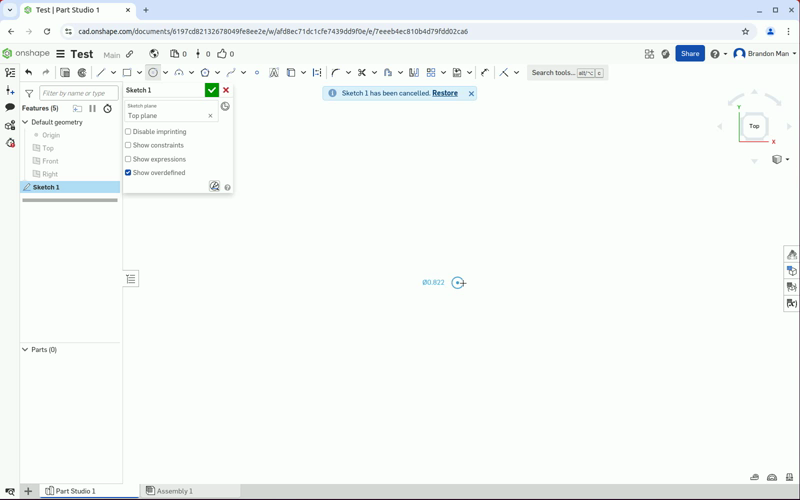
scroll(6)
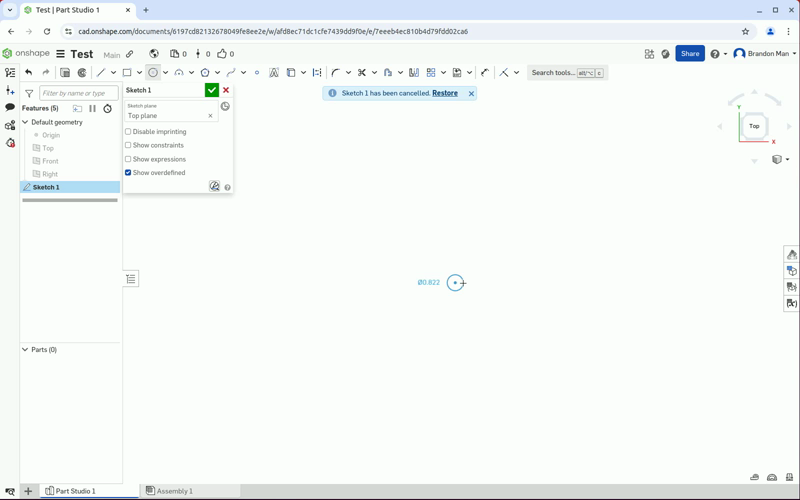
scroll(6)
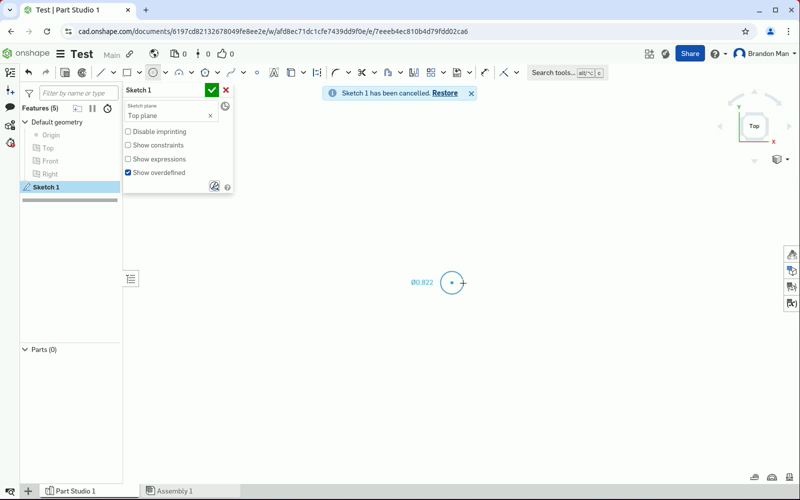
scroll(6)
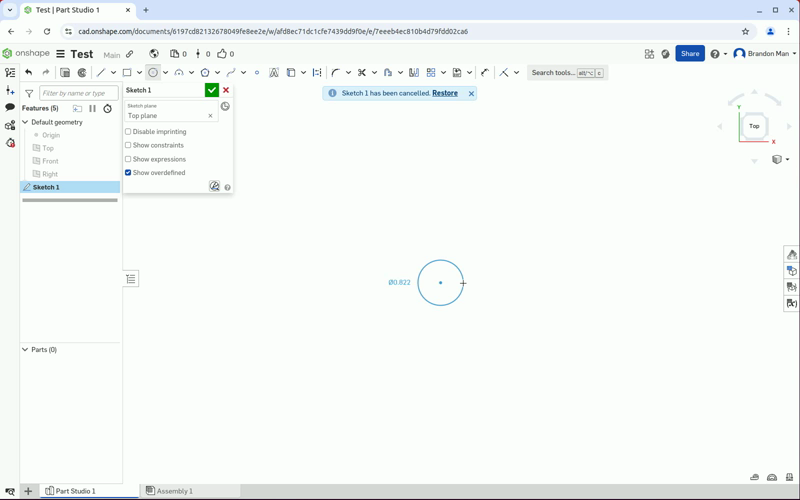
click(463, 282)
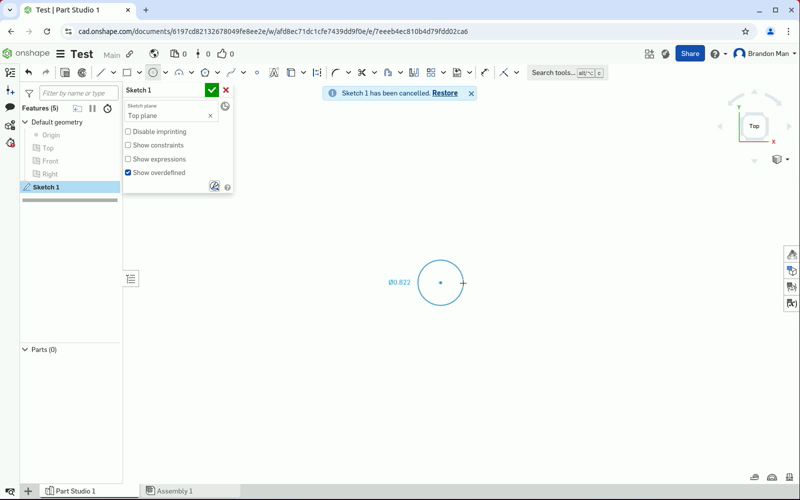
scroll(-6)
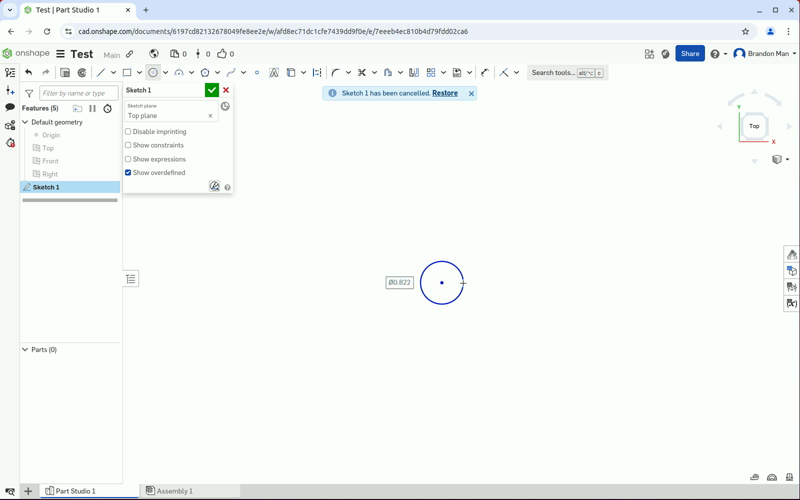
scroll(-6)
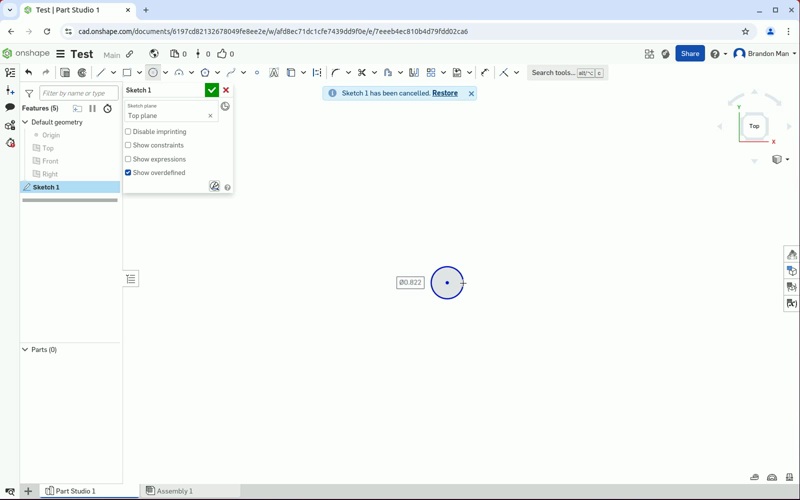
scroll(-6)
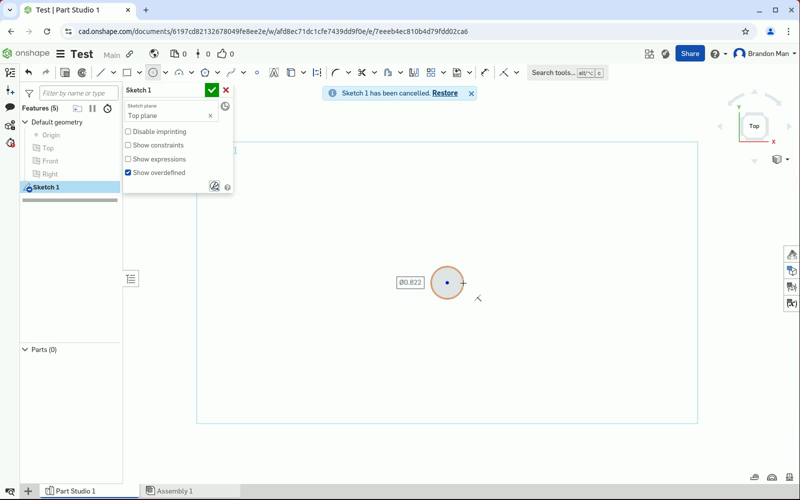
scroll(-6)
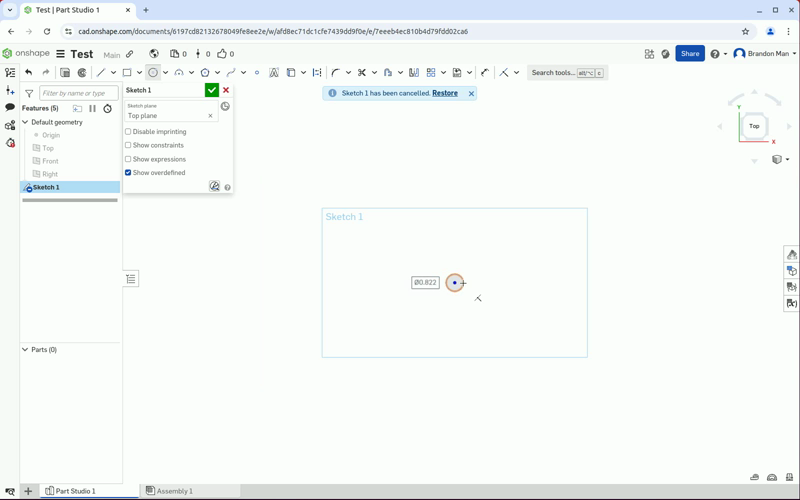
scroll(-6)
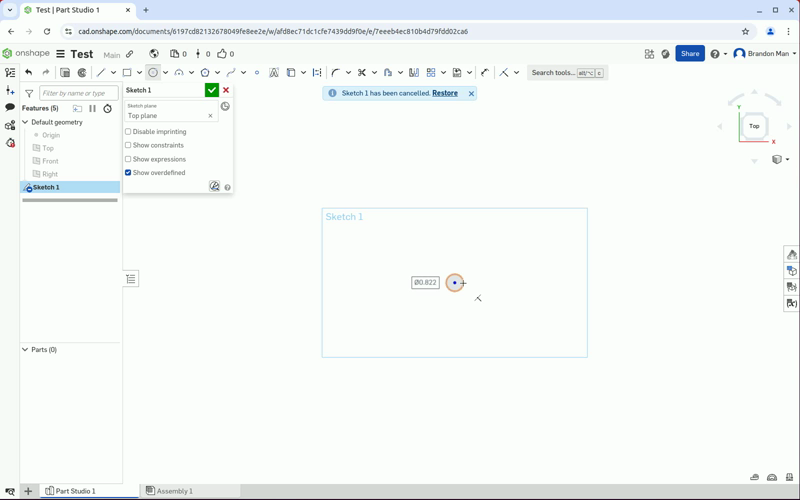
scroll(-6)
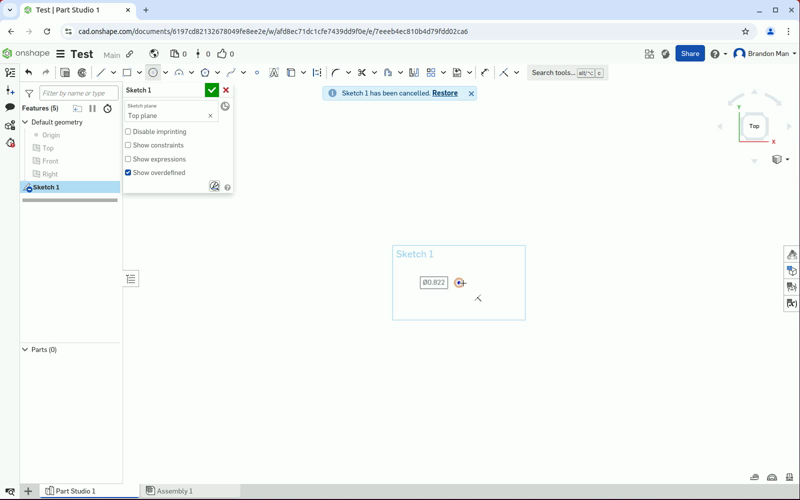
scroll(-6)
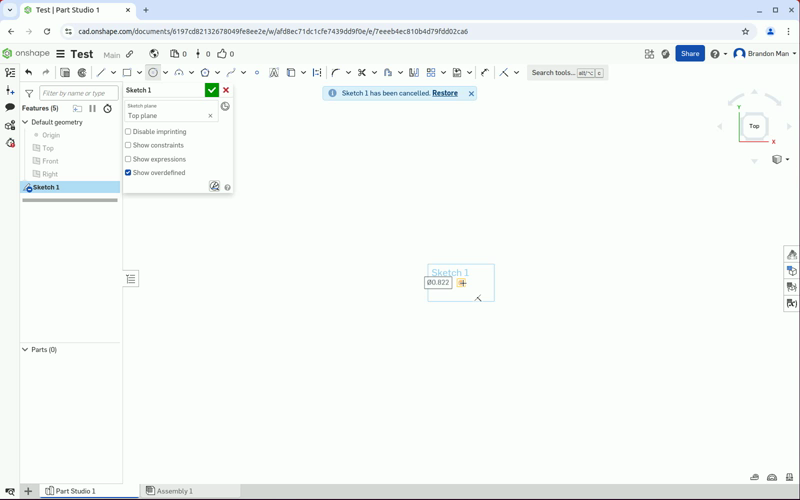
key(esc)
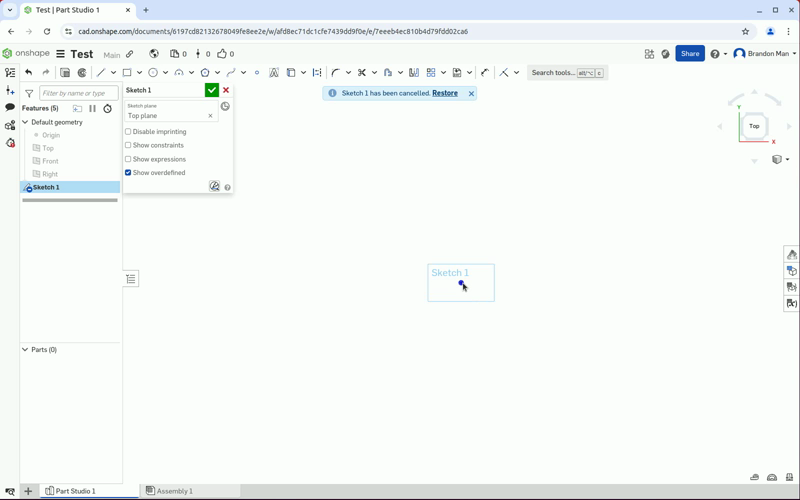
key(c)
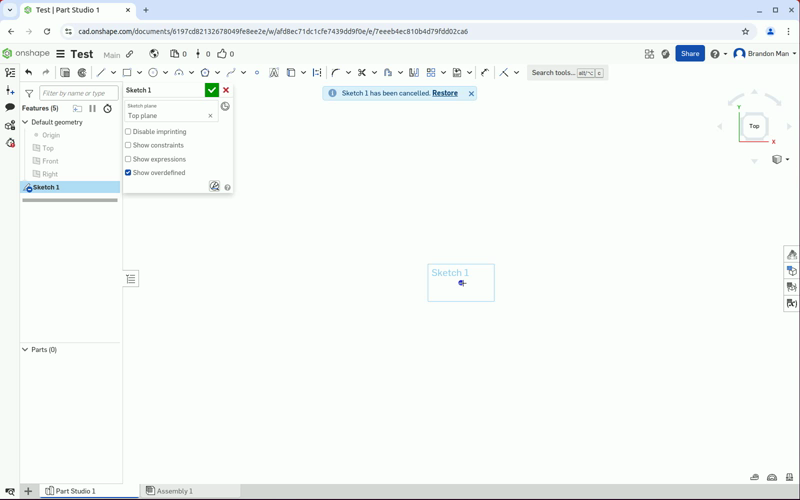
key_down(shift)
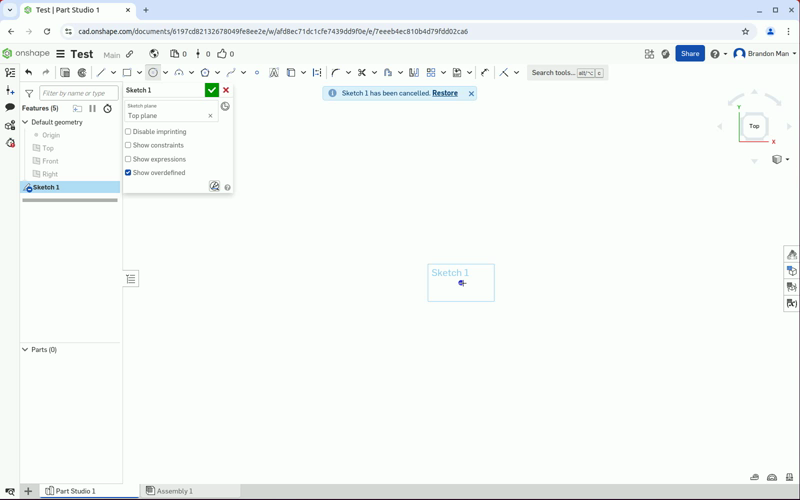
mouse_move(461, 282)
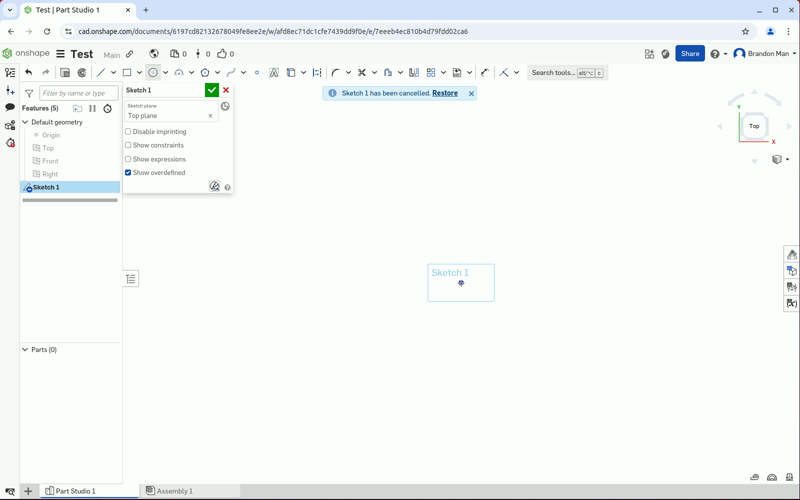
scroll(6)
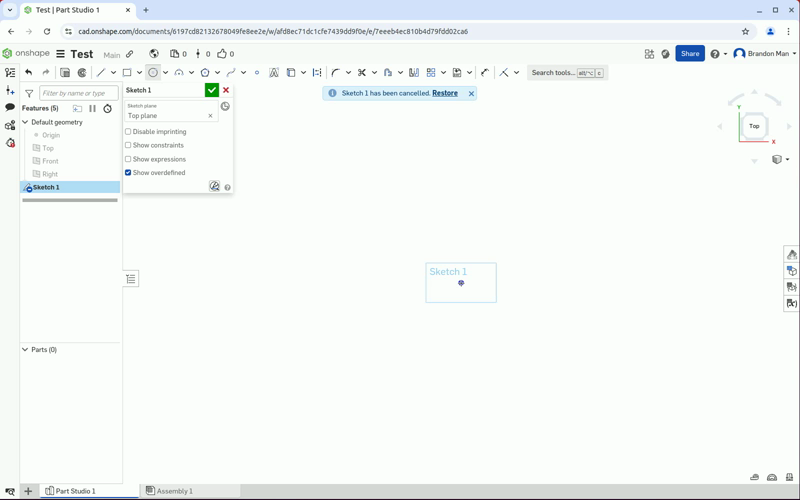
scroll(6)
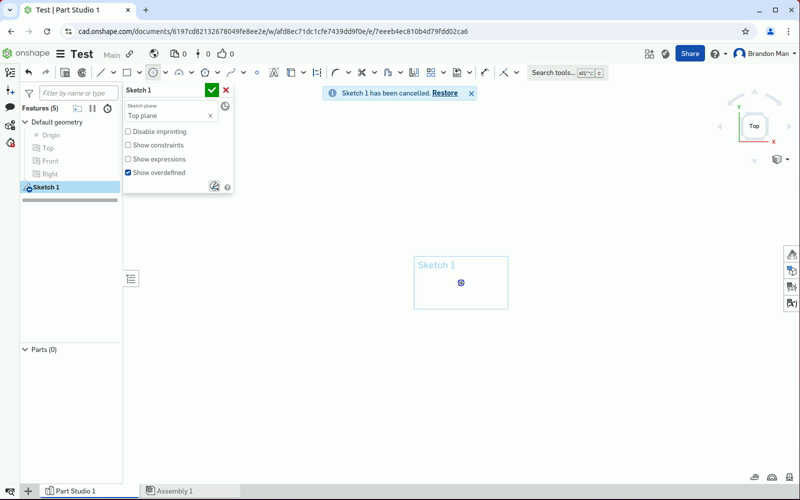
scroll(6)
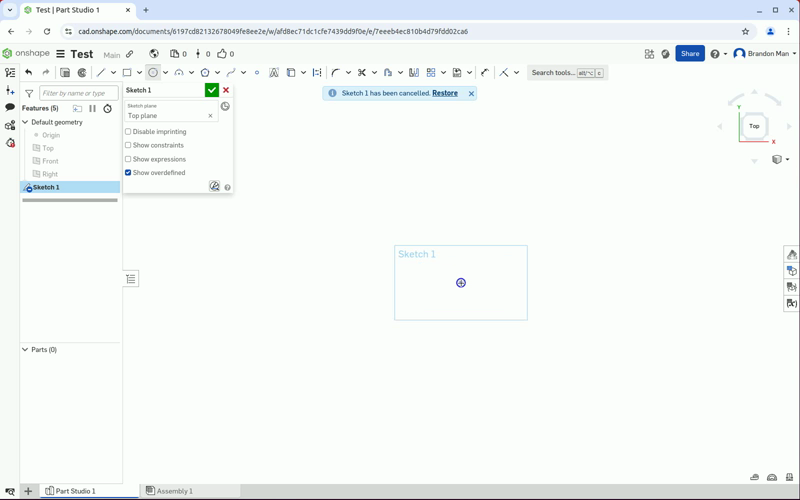
scroll(6)
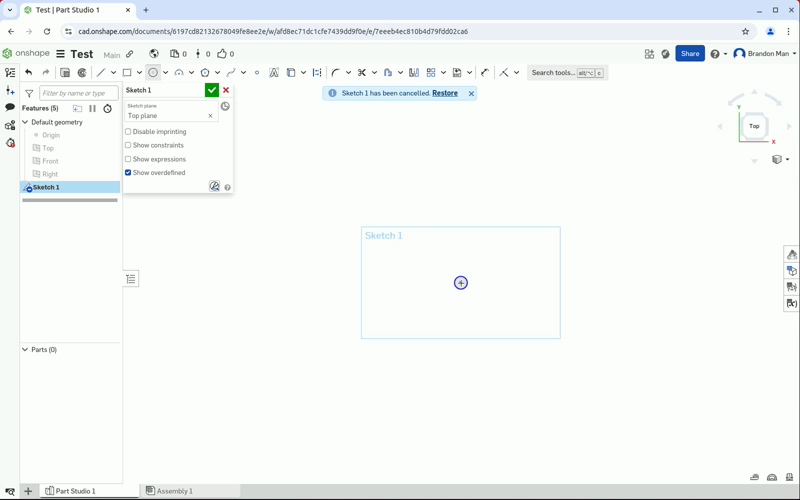
scroll(6)
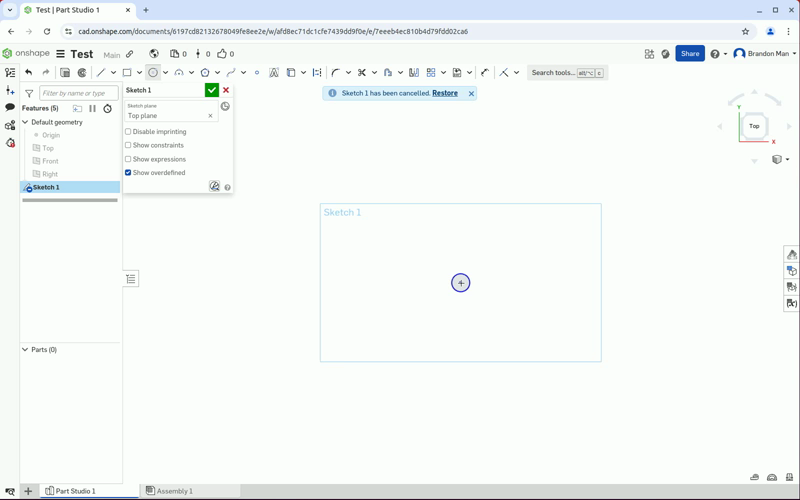
scroll(6)
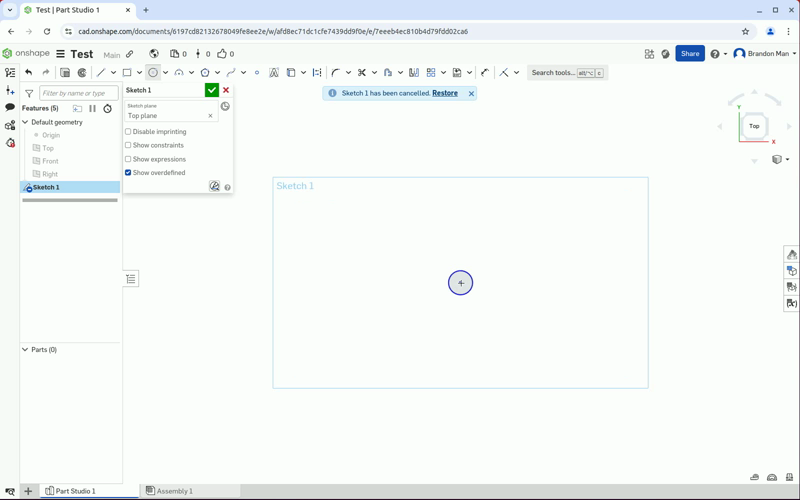
scroll(6)
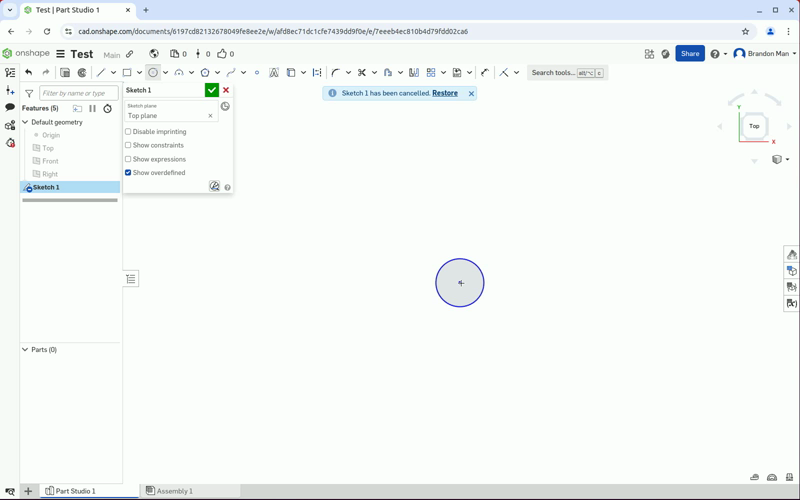
click(461, 282)
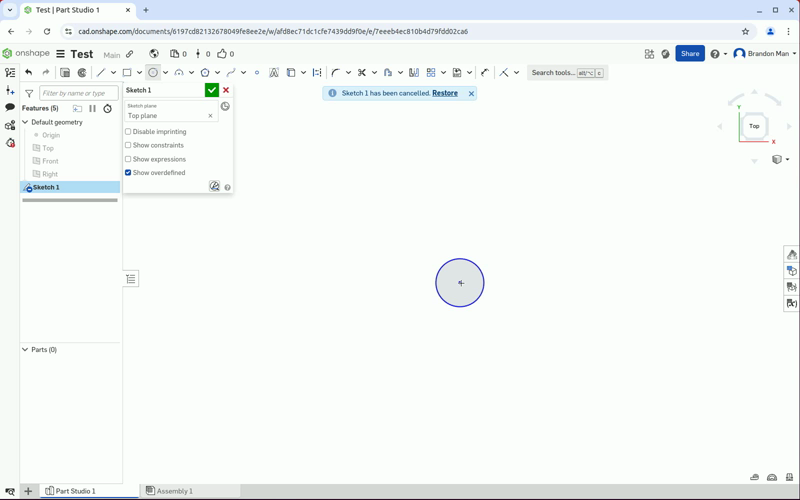
scroll(-6)
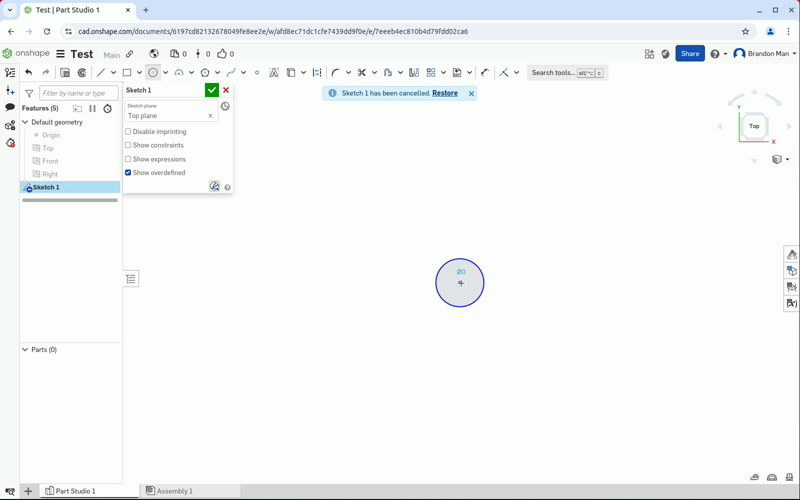
scroll(-6)
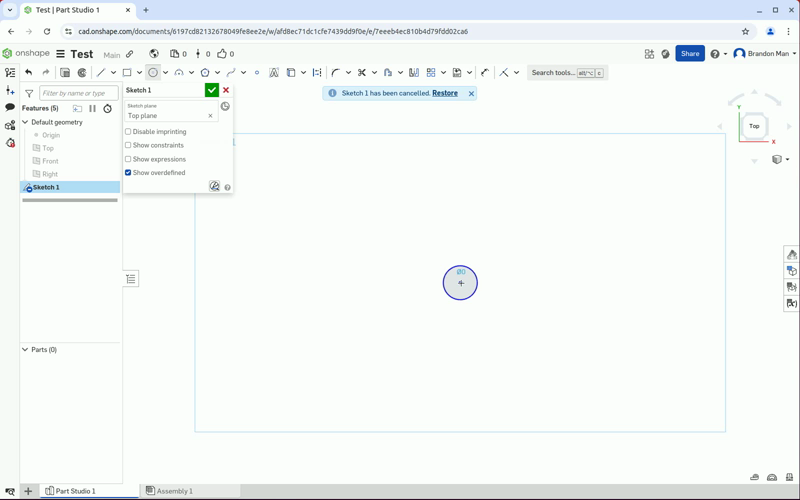
scroll(-6)
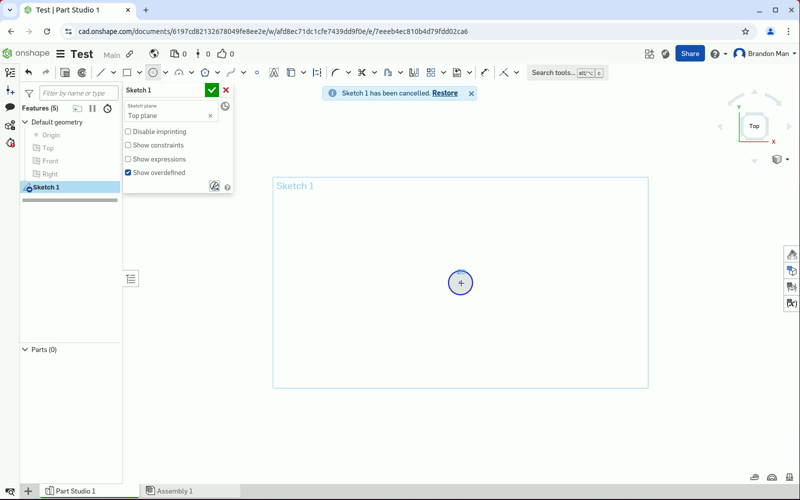
scroll(-6)
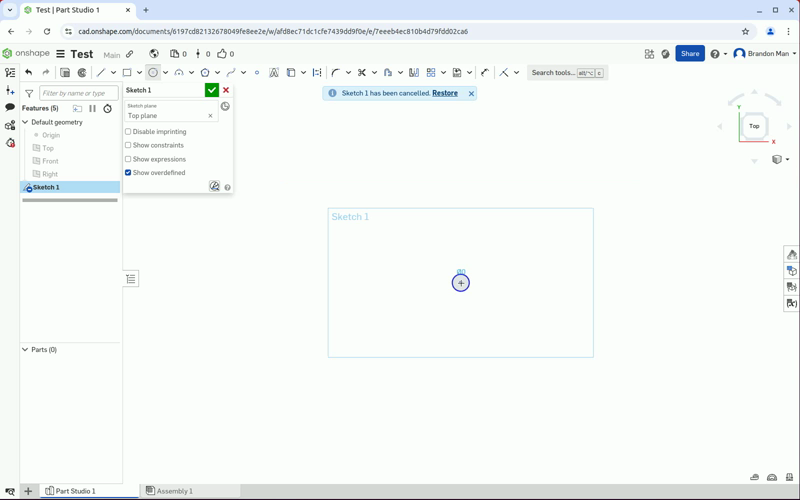
scroll(-6)
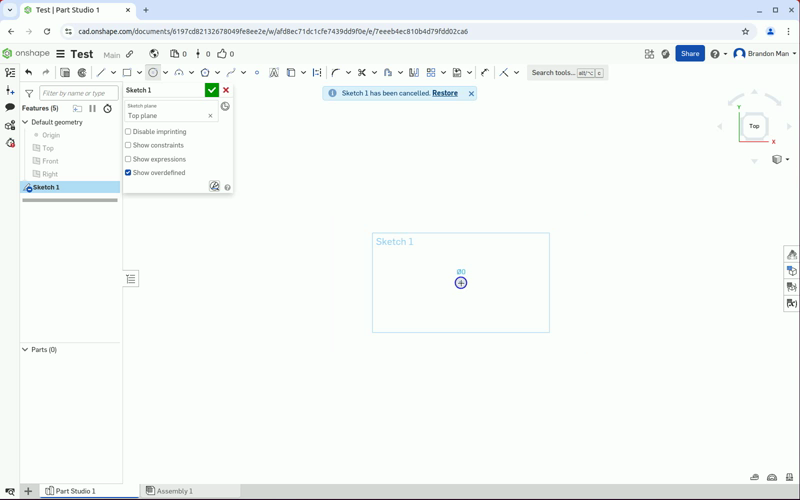
scroll(-6)
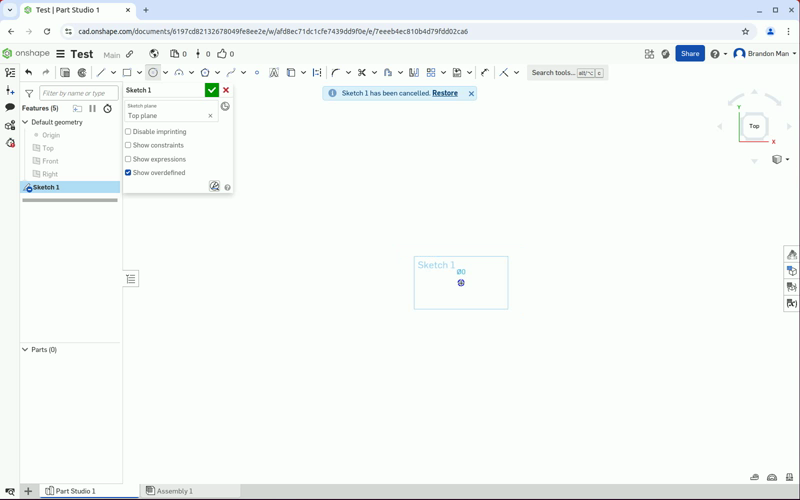
scroll(-6)
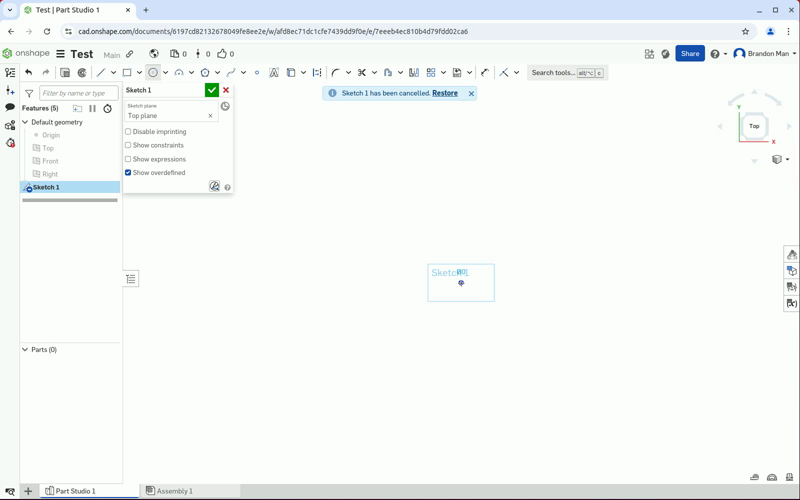
key_up(shift)
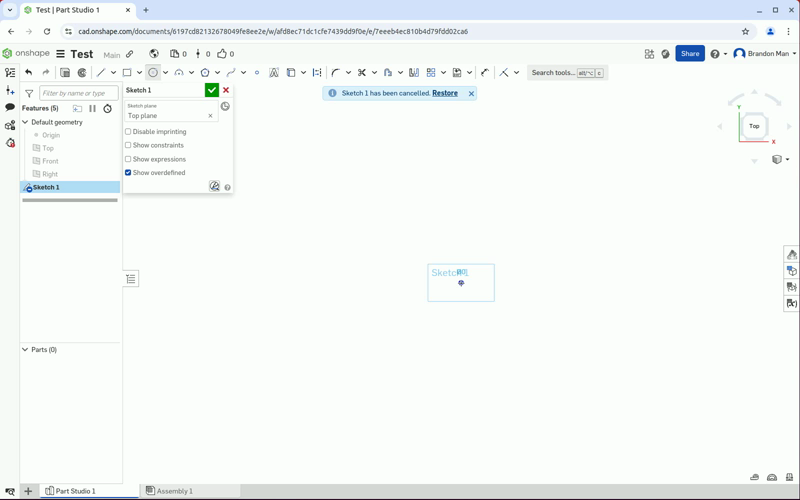
mouse_move(462, 282)
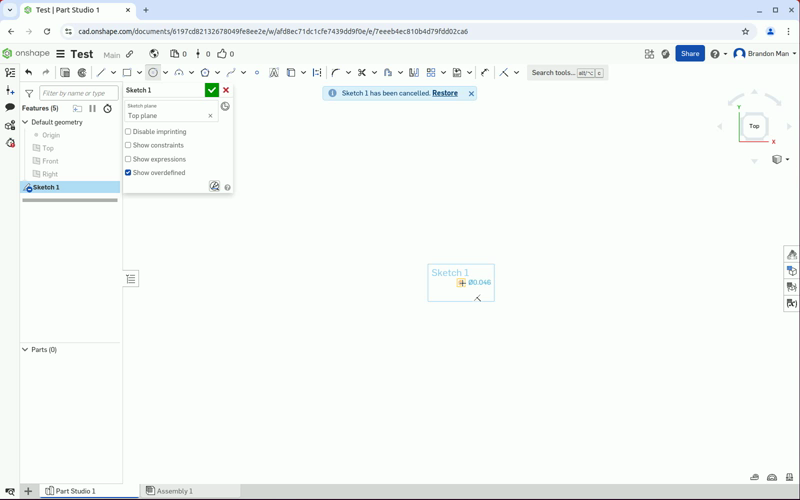
scroll(6)
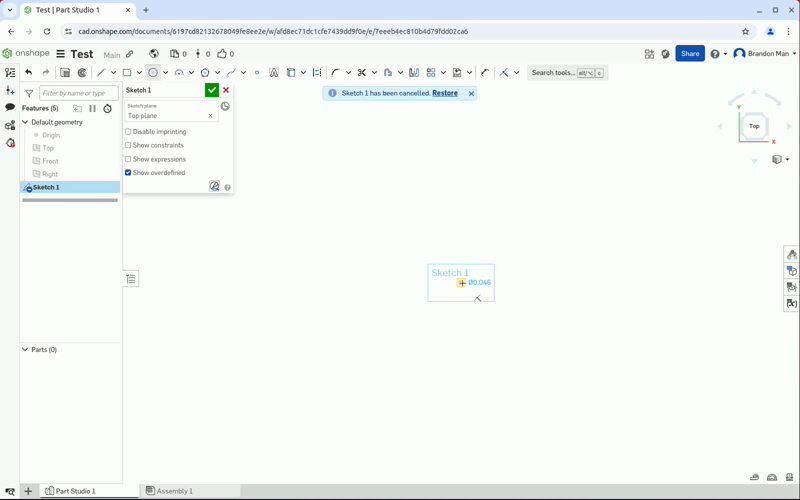
scroll(6)
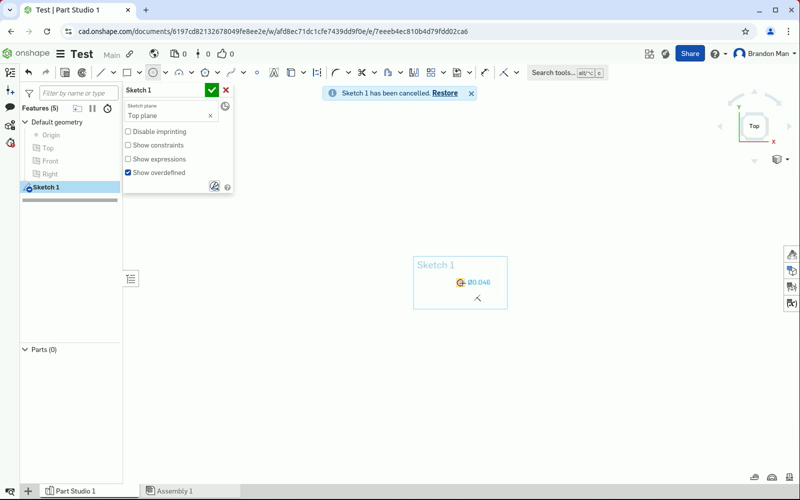
scroll(6)
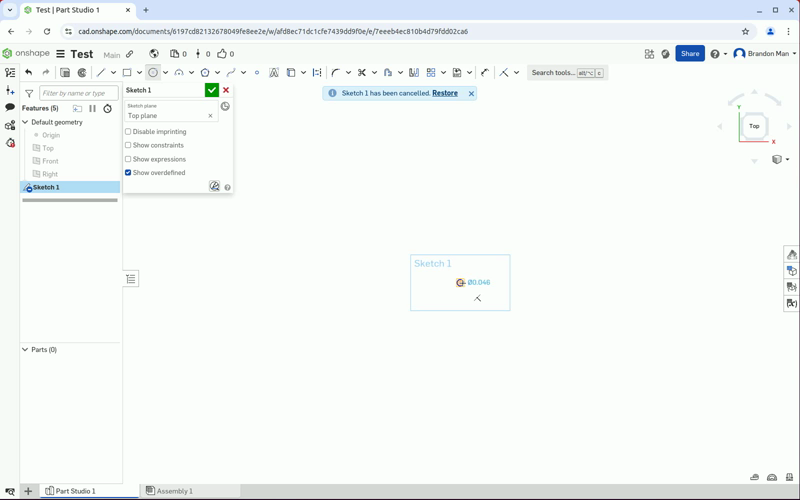
scroll(6)
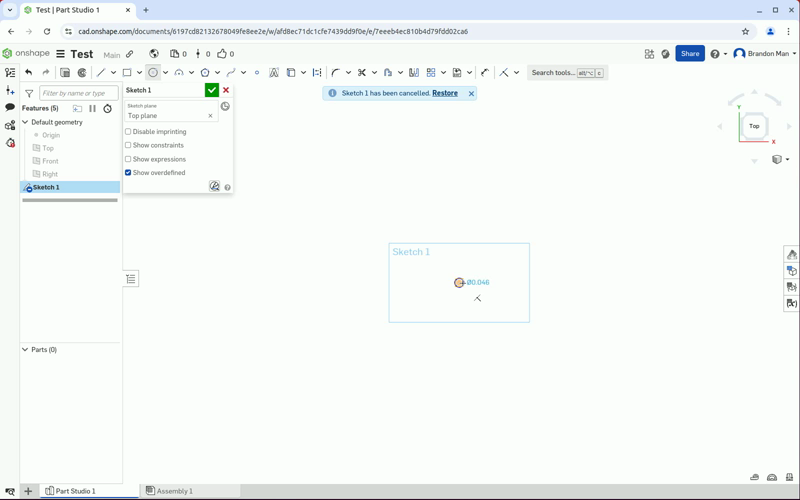
scroll(6)
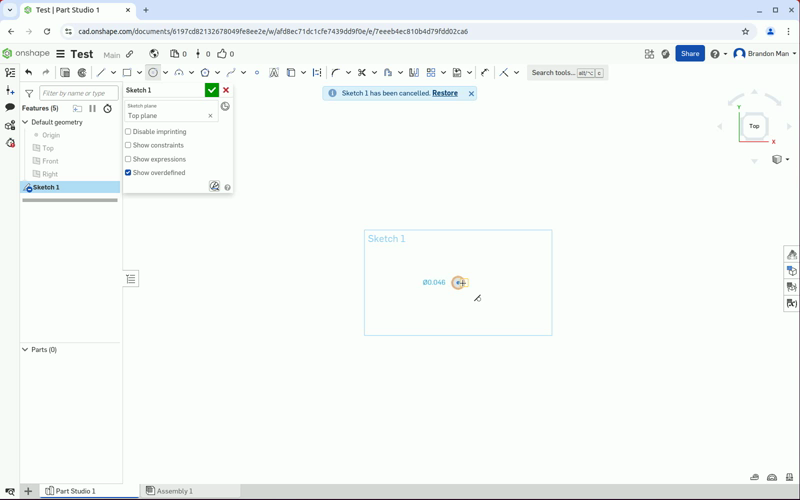
scroll(6)
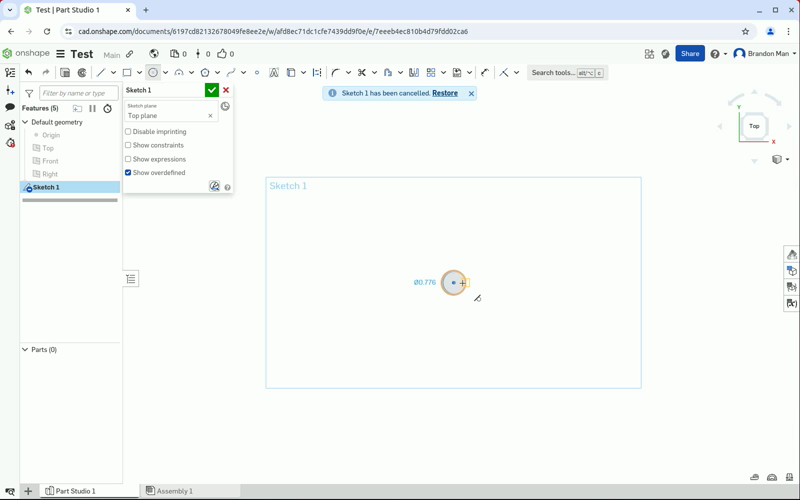
scroll(6)
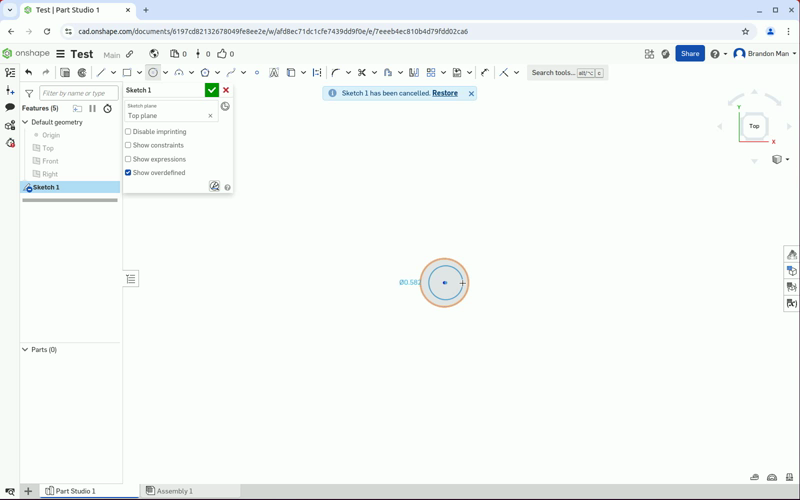
click(462, 282)
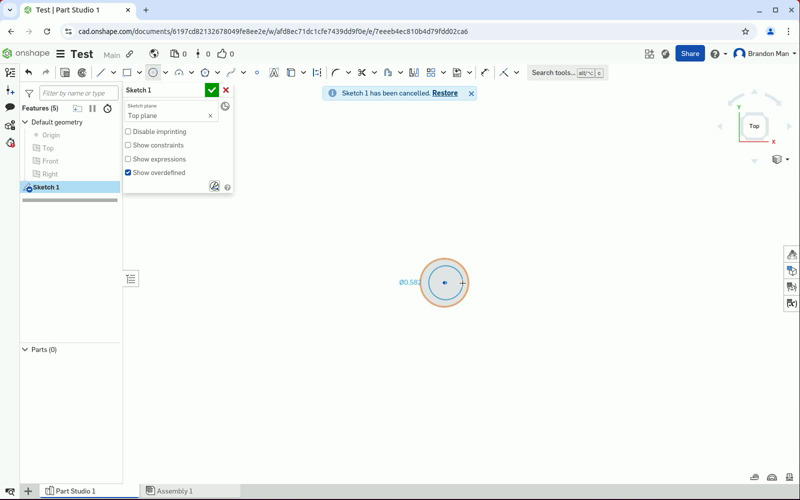
scroll(-6)
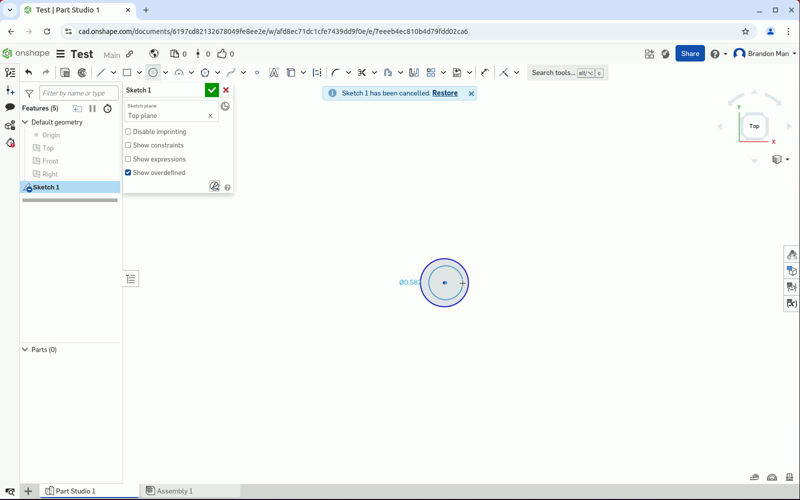
scroll(-6)
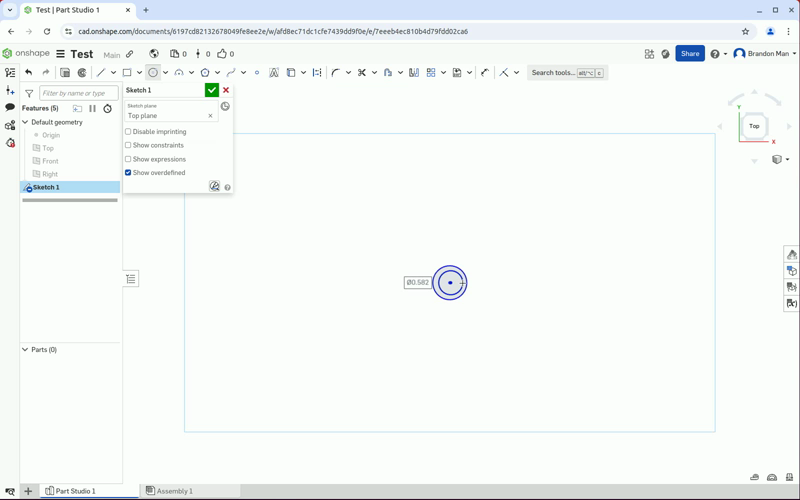
scroll(-6)
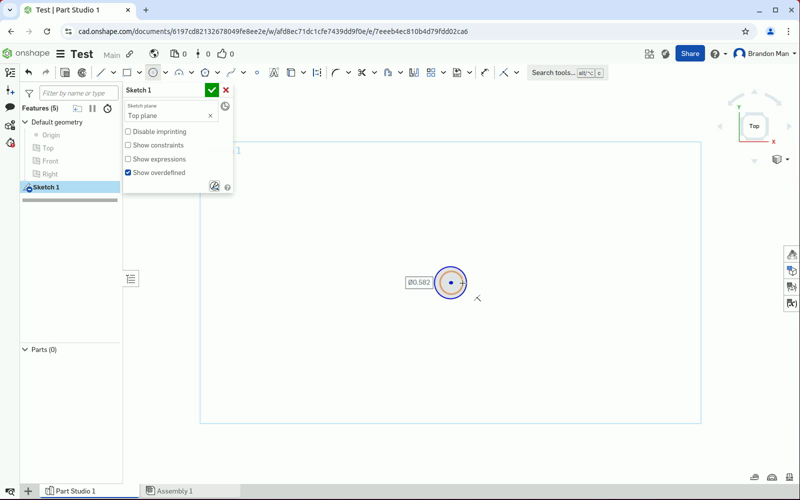
scroll(-6)
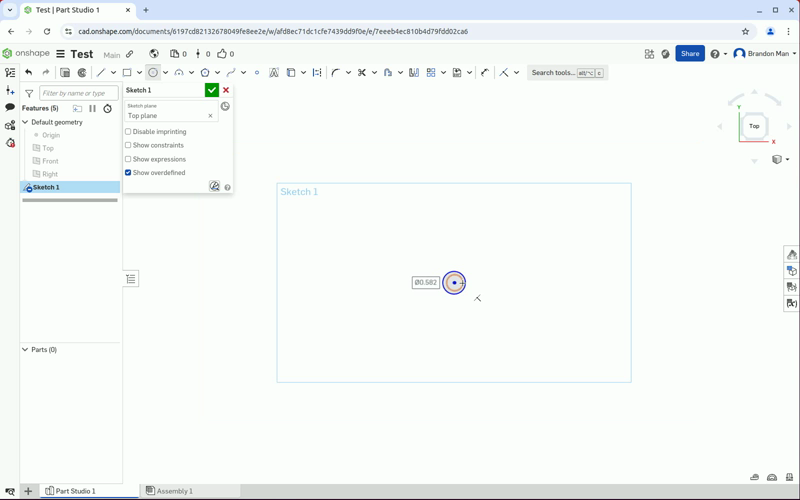
scroll(-6)
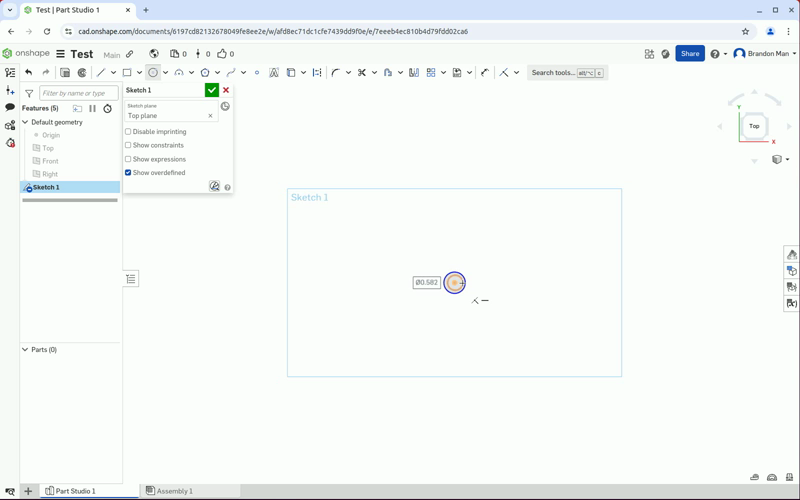
scroll(-6)
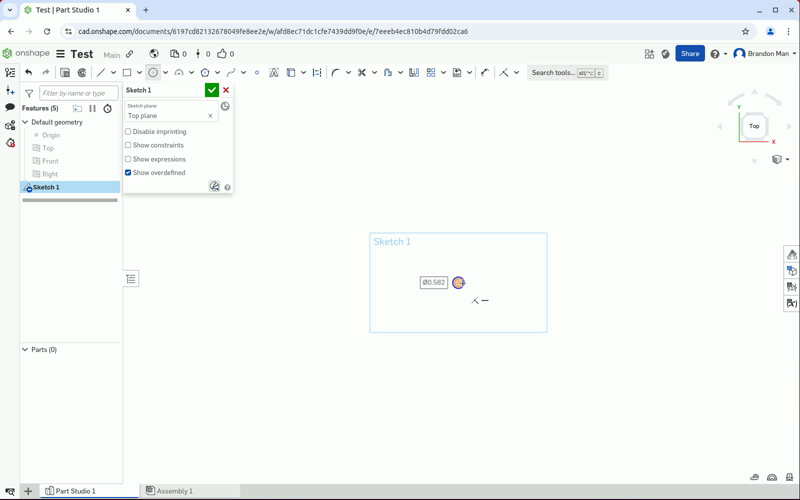
scroll(-6)
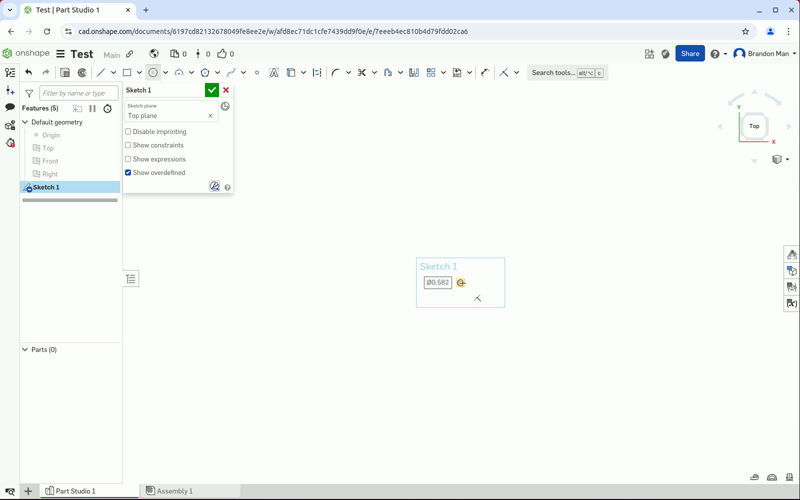
key(esc)
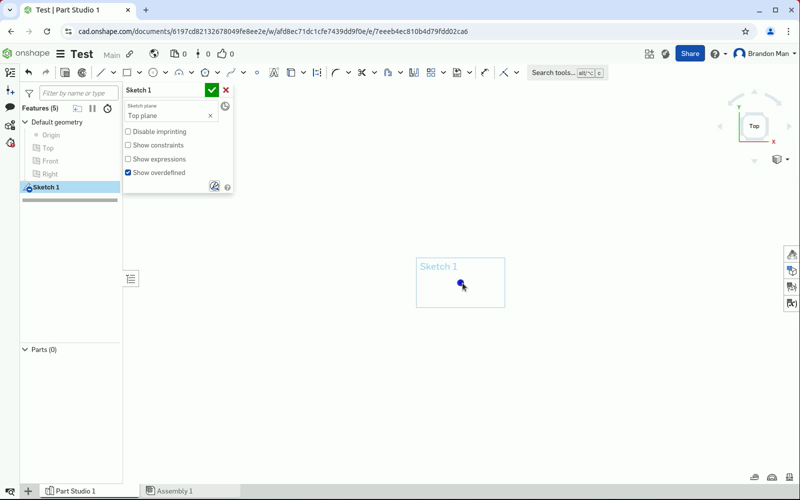
mouse_move(460, 283)
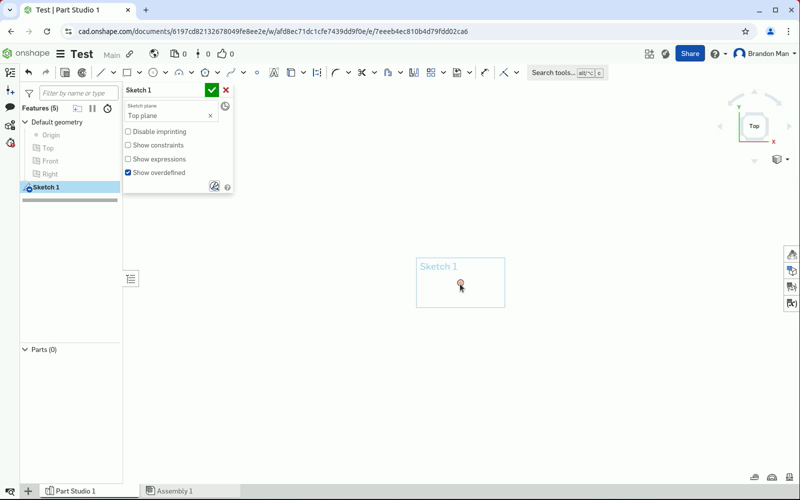
scroll(6)
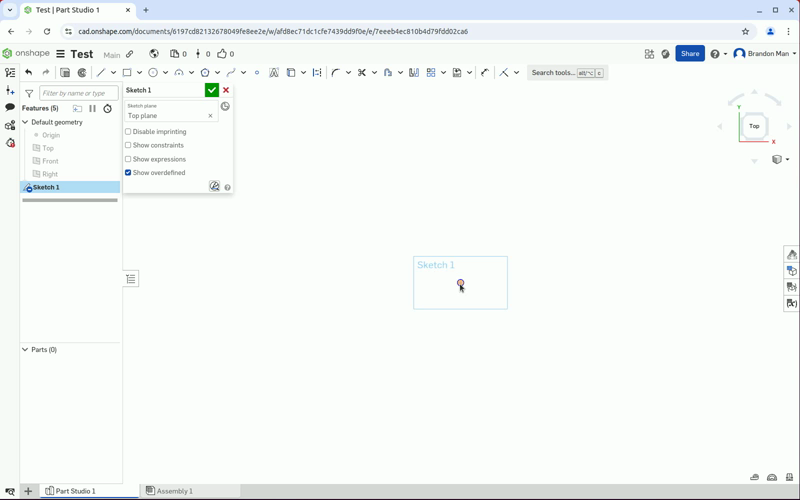
scroll(6)
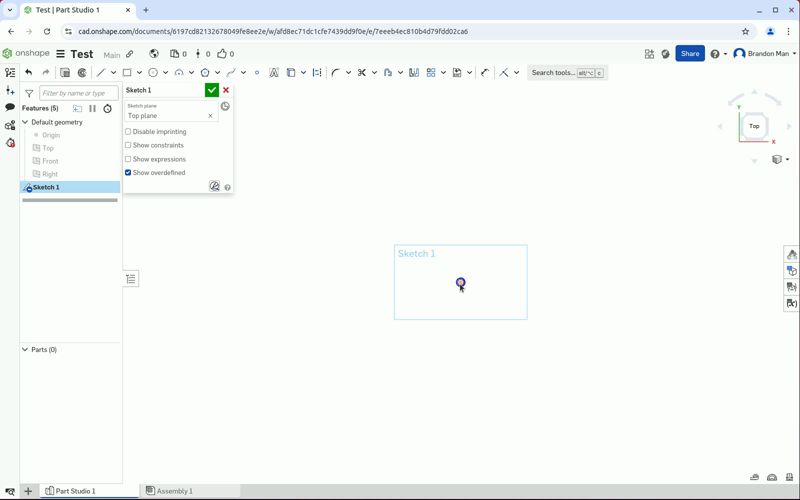
scroll(6)
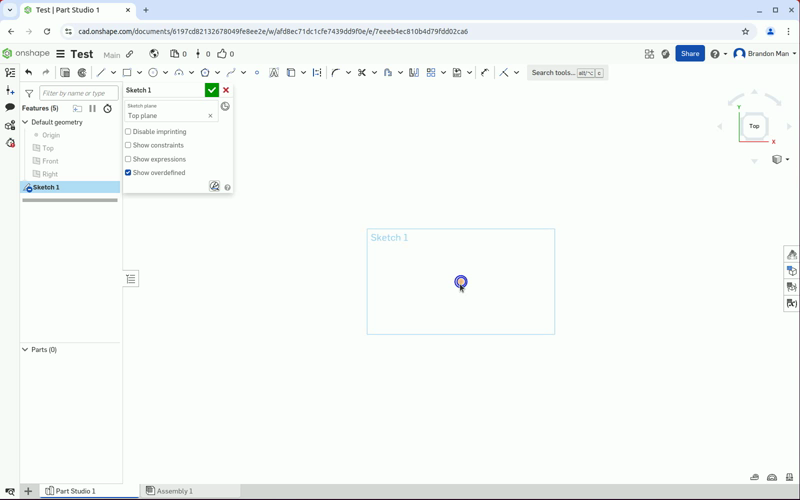
scroll(6)
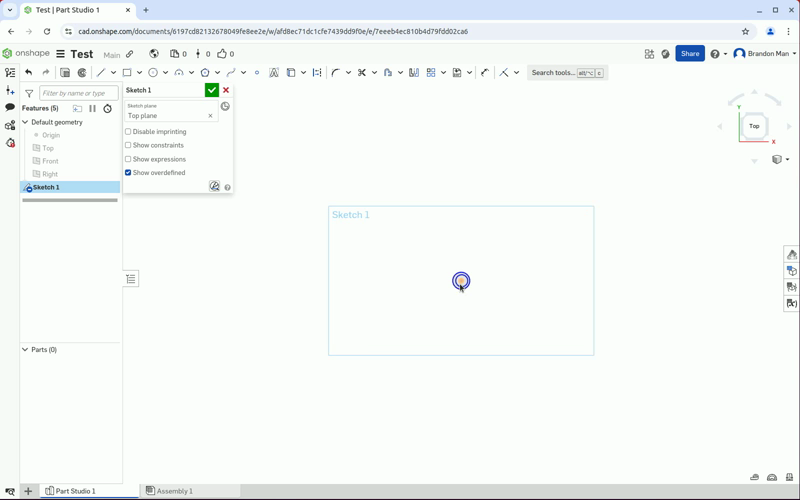
scroll(6)
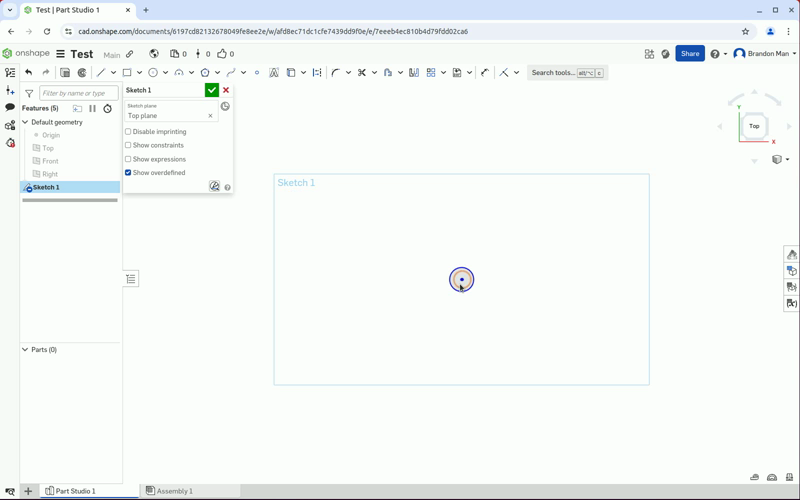
scroll(6)
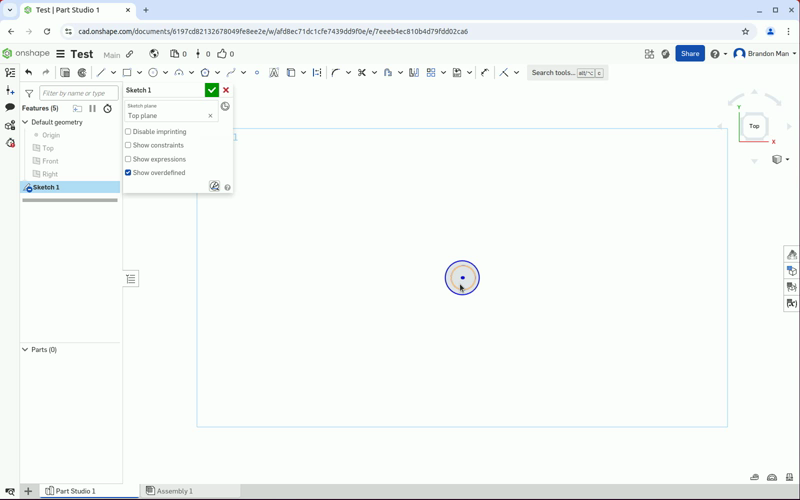
scroll(6)
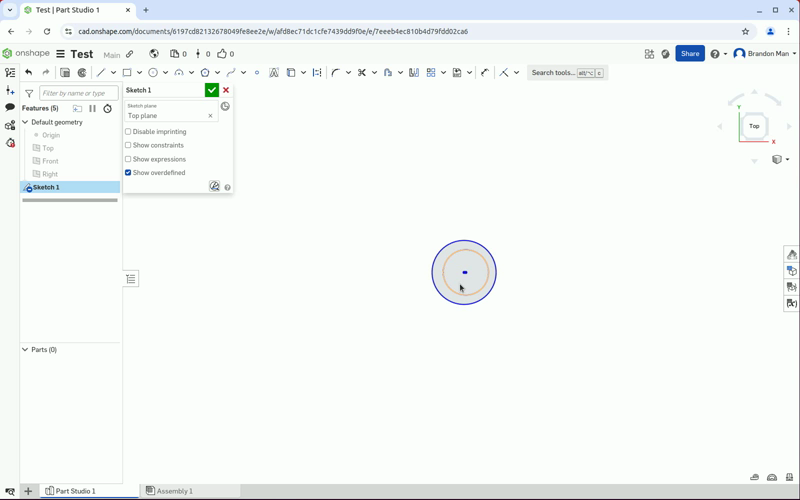
click(460, 283)
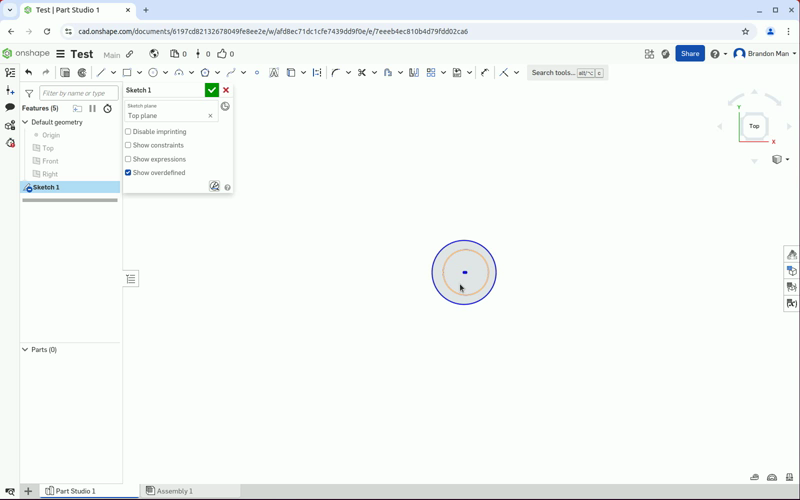
scroll(-6)
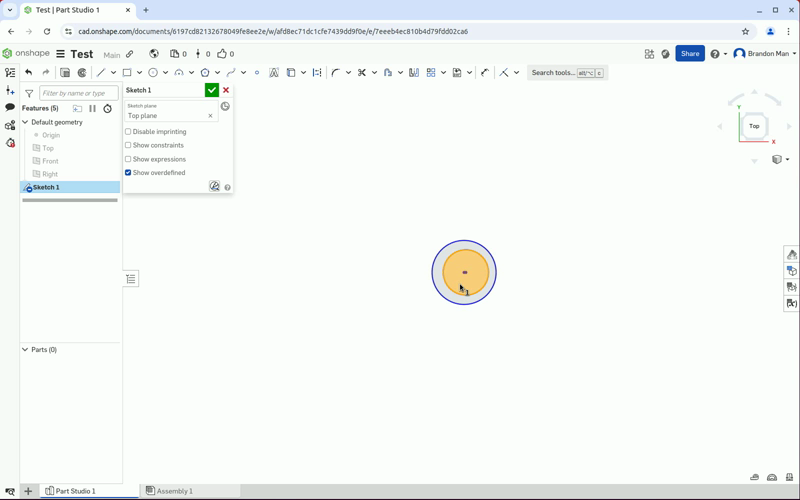
scroll(-6)
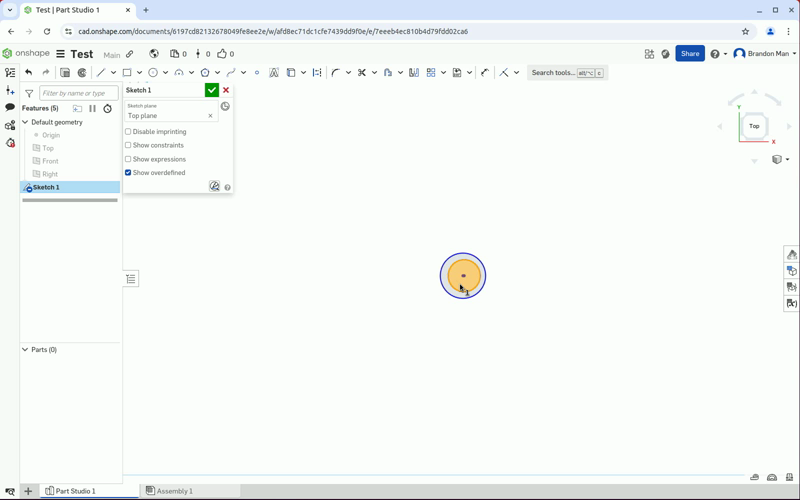
scroll(-6)
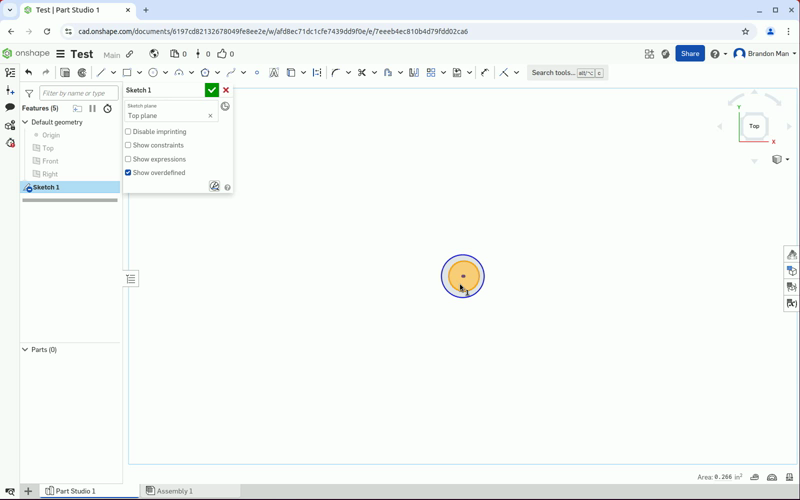
scroll(-6)
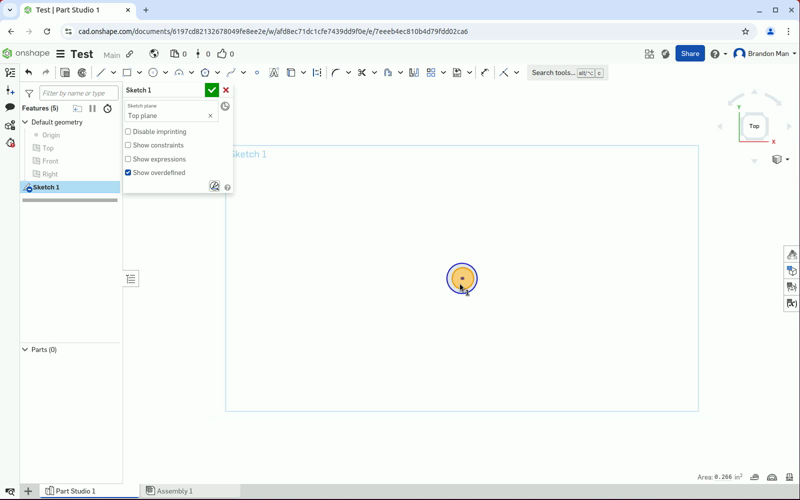
scroll(-6)
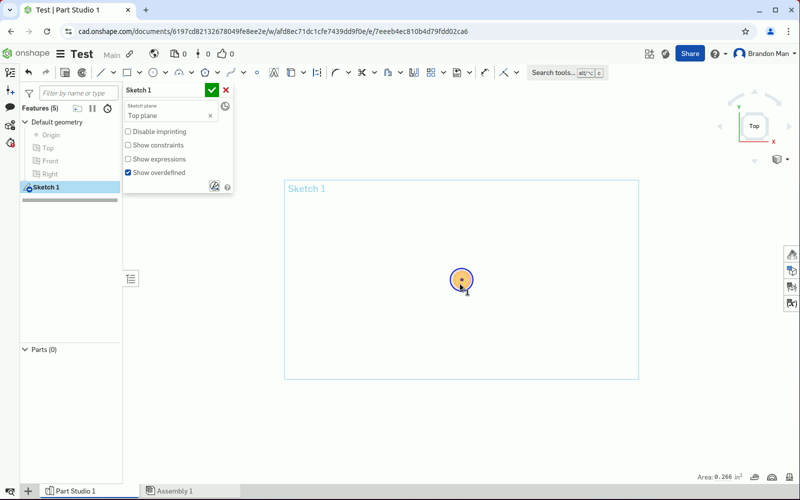
scroll(-6)
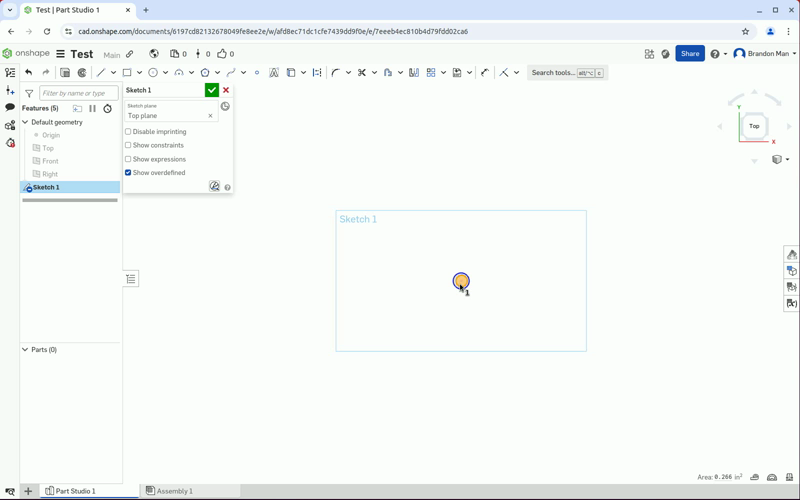
scroll(-6)
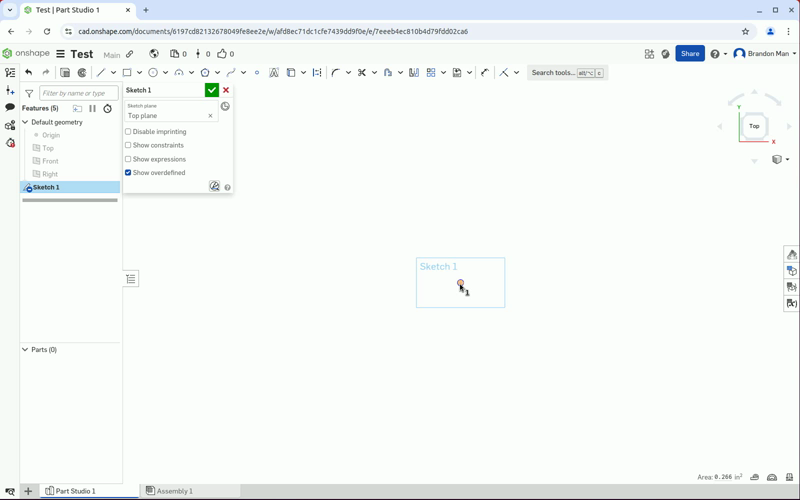
mouse_move(73, 352)
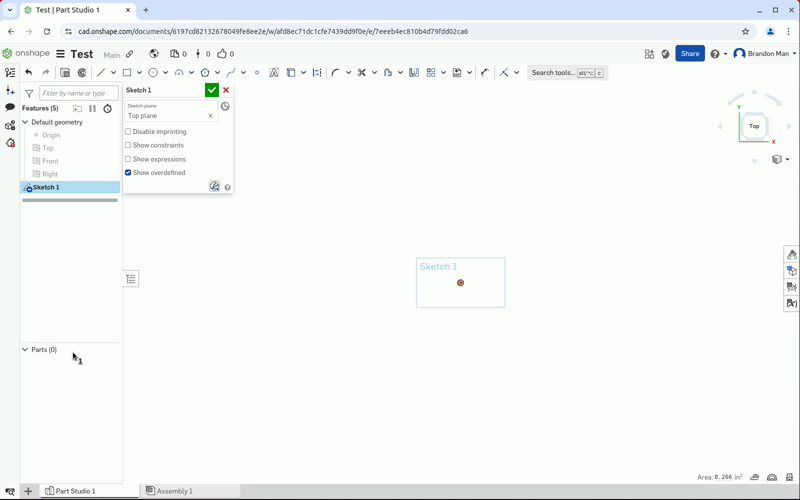
key(shift+y)
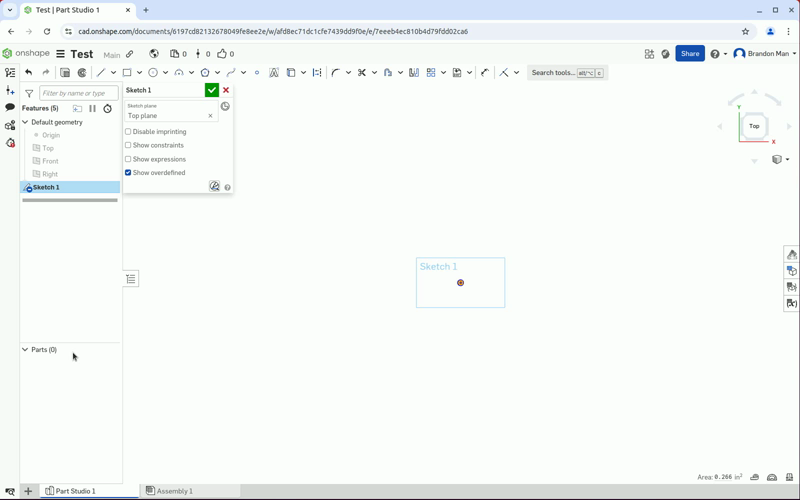
key(shift+e)
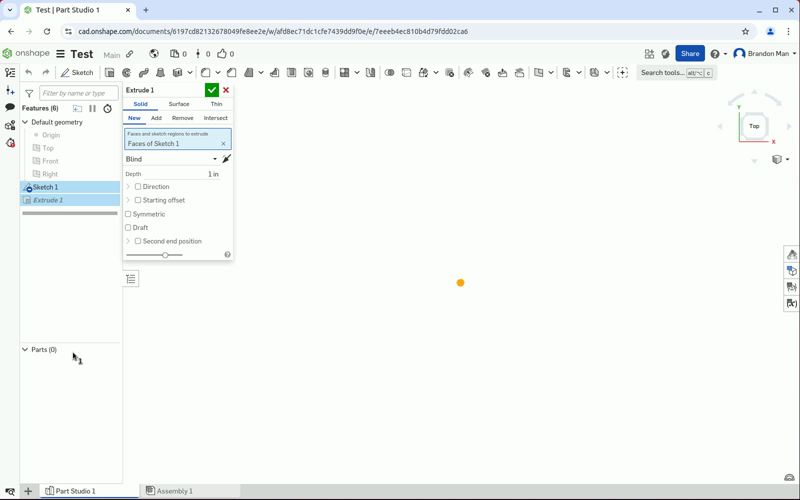
mouse_move(143, 106)
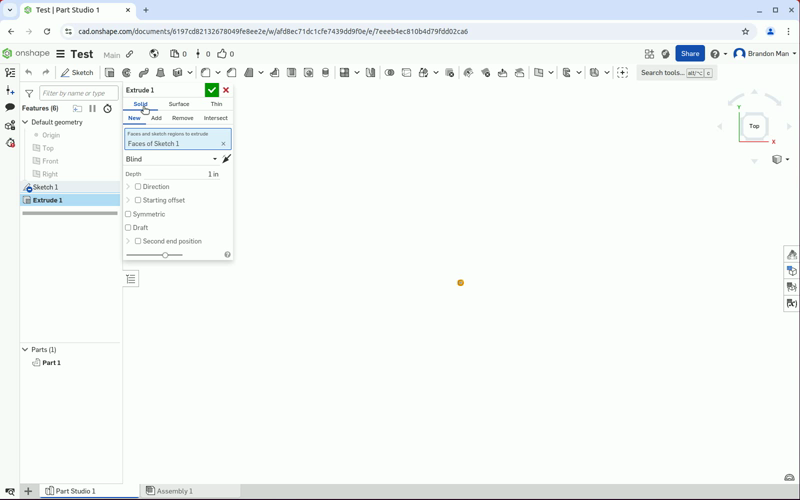
click(143, 106)
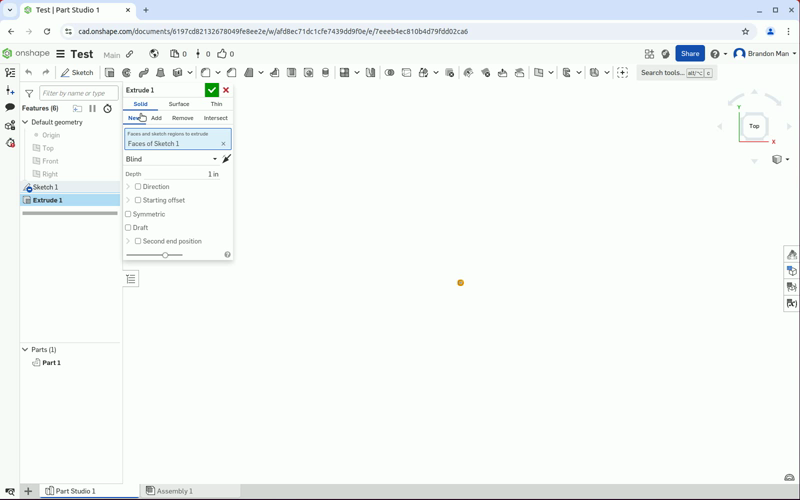
mouse_move(137, 120)
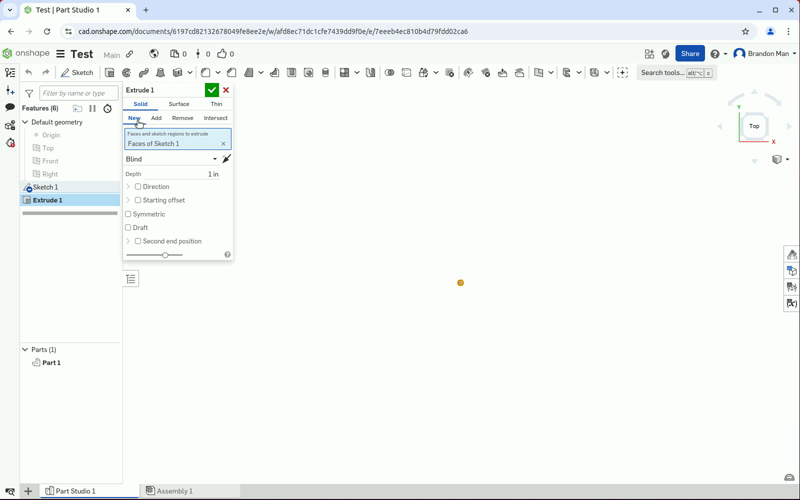
click(137, 120)
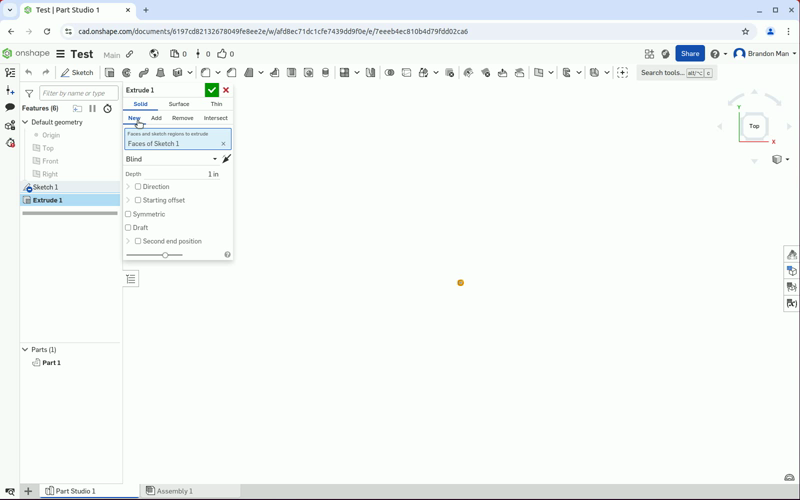
key(tab, 4)
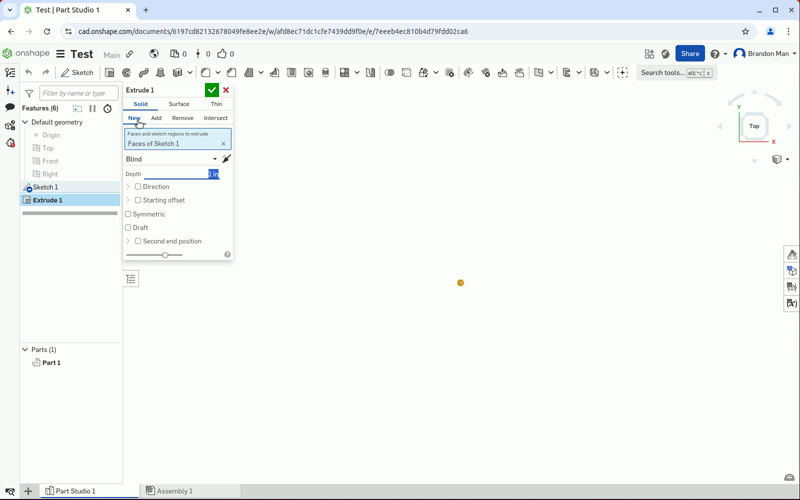
text(23.108)
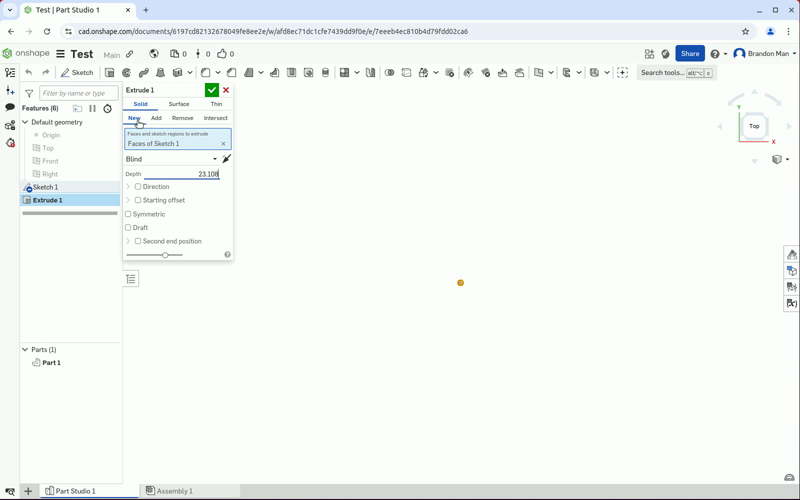
key(enter)
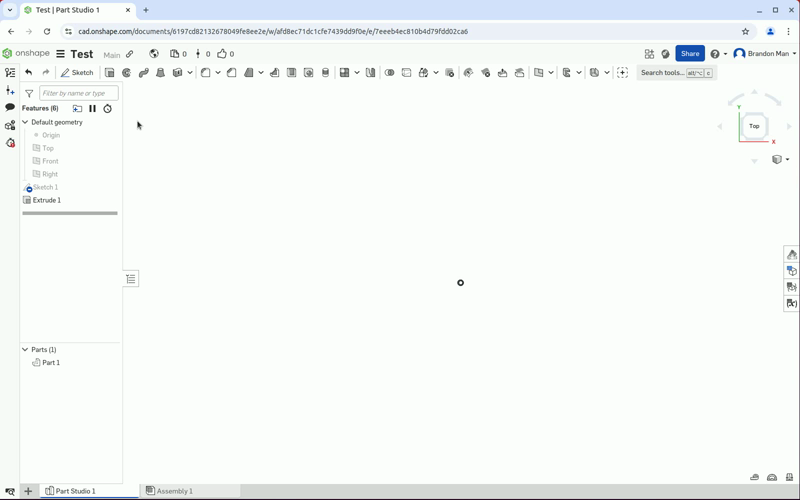
key(shift+h)
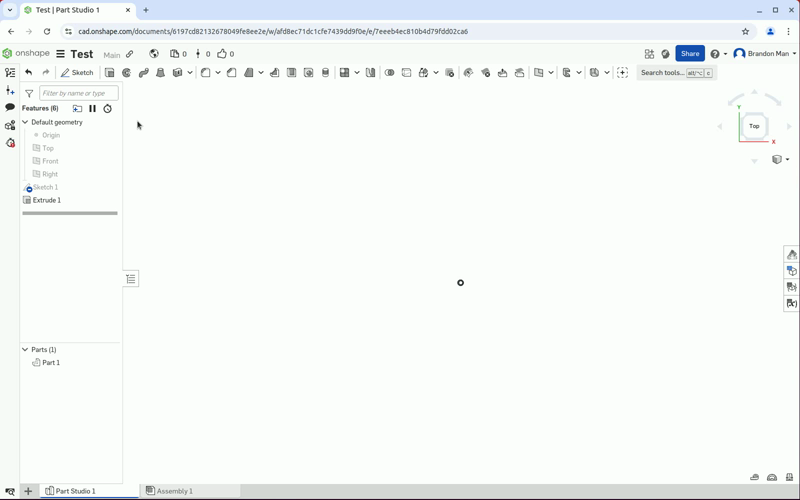
key(shift+h)
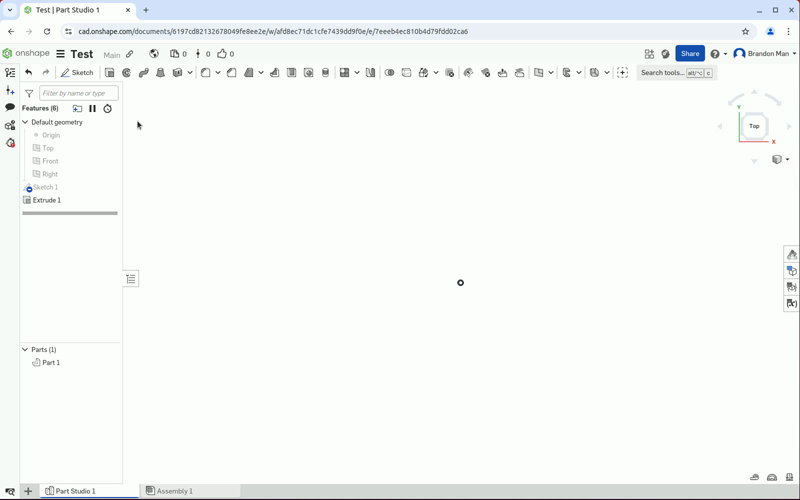
mouse_move(73, 189)
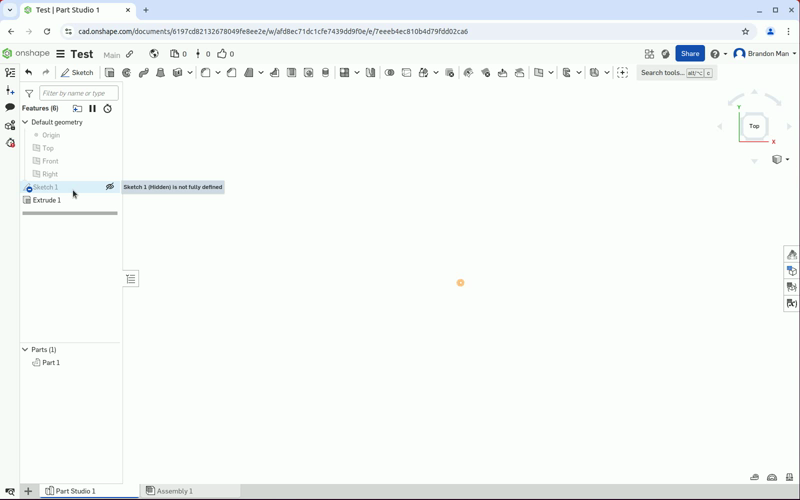
click(73, 189)
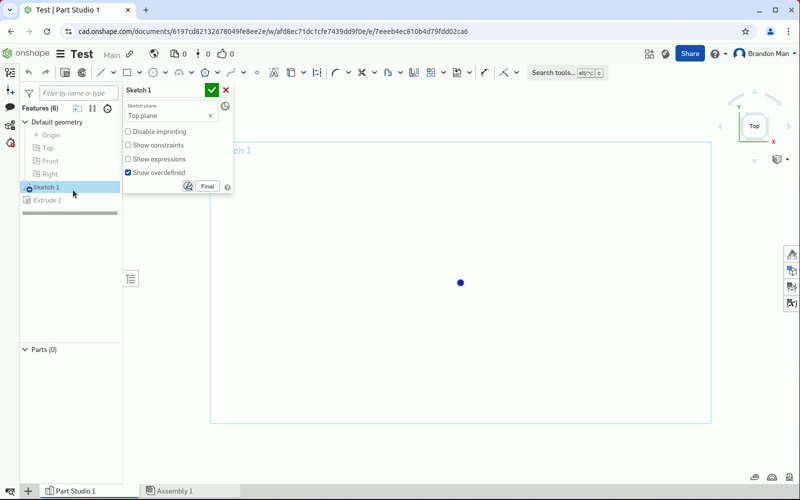
mouse_move(229, 92)
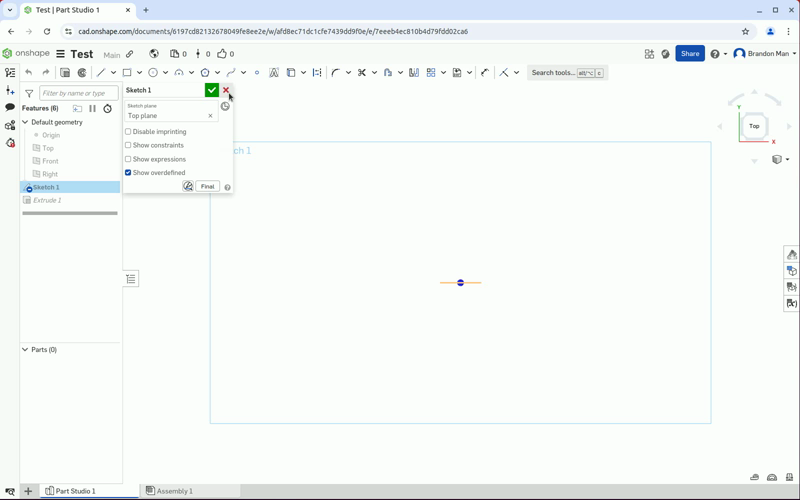
click(229, 92)
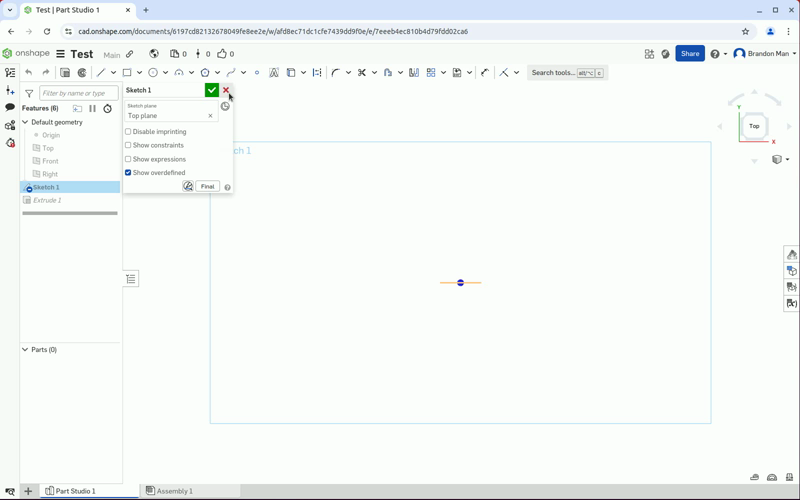
key(shift+s)
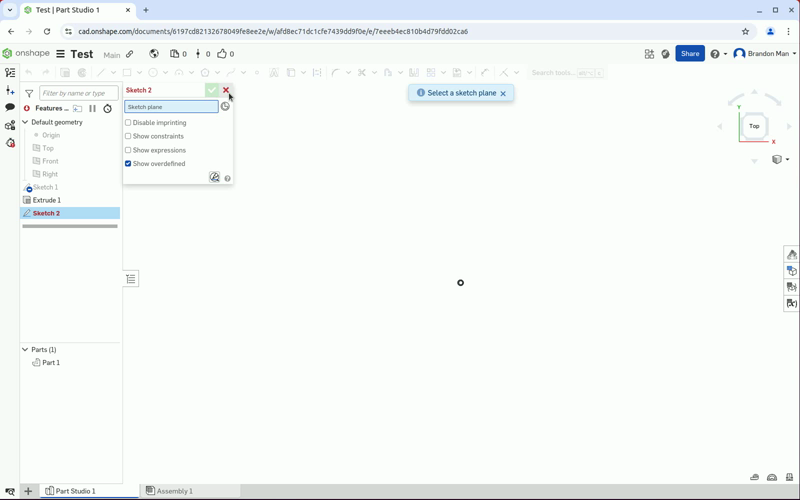
mouse_move(73, 150)
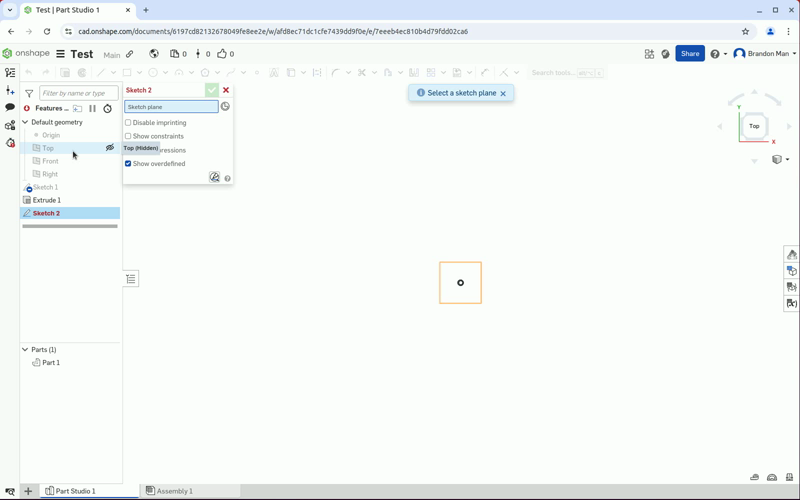
click(73, 150)
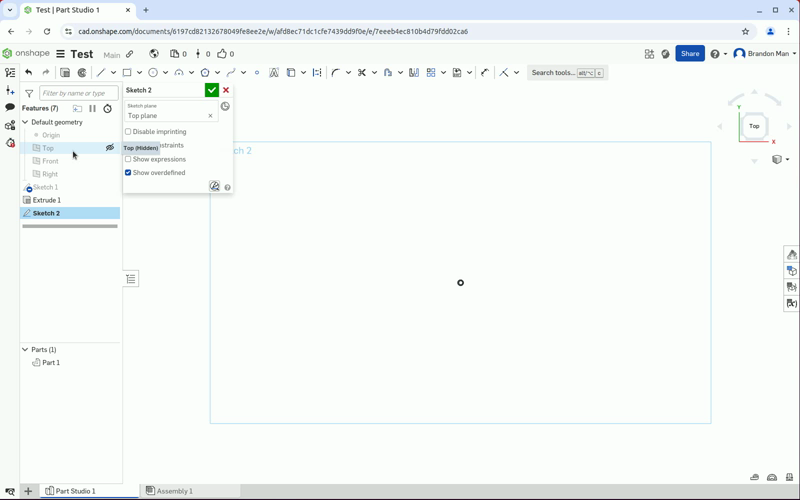
mouse_move(73, 352)
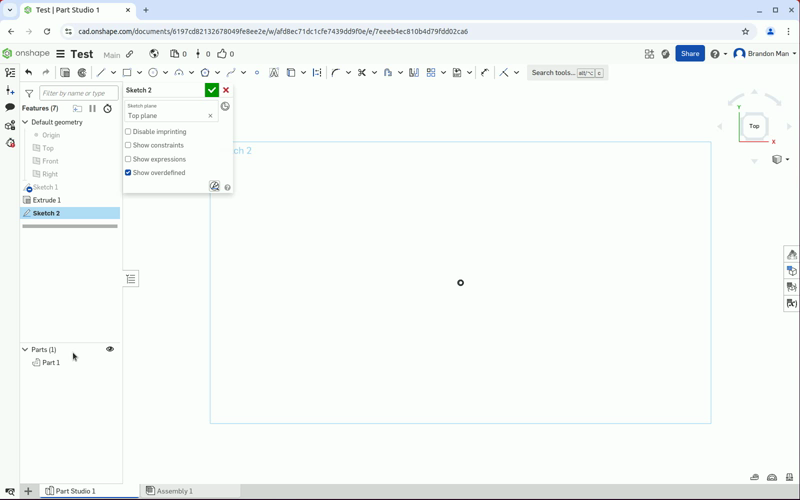
key(y)
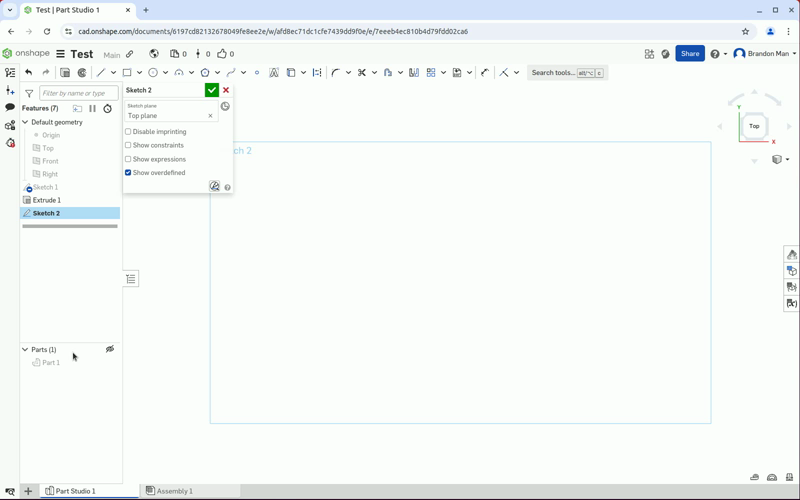
key(c)
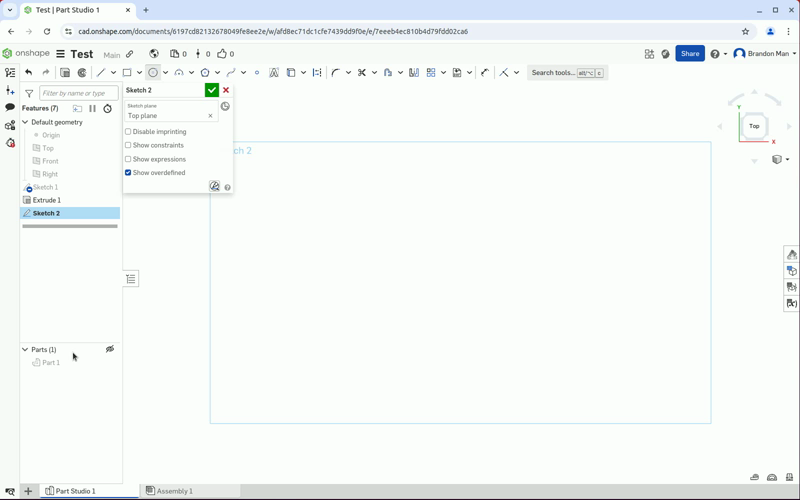
key_down(shift)
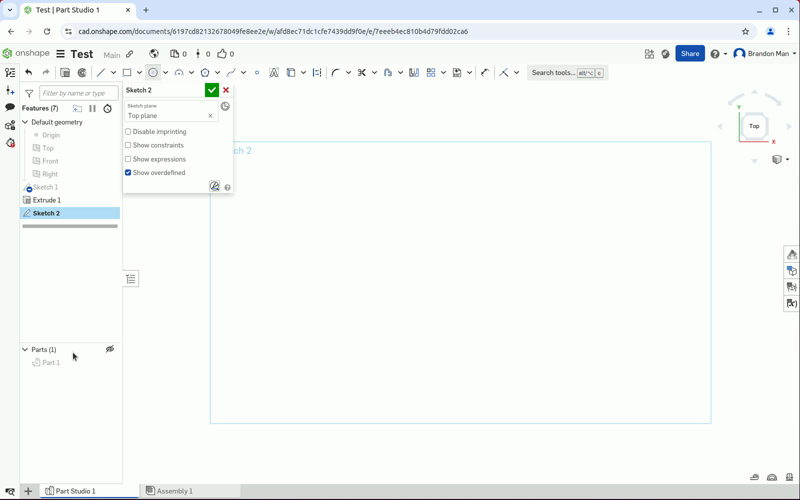
mouse_move(461, 278)
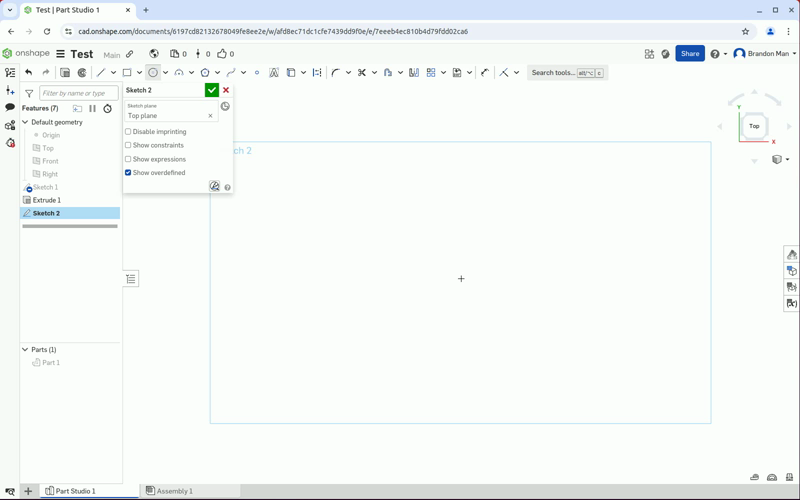
click(461, 278)
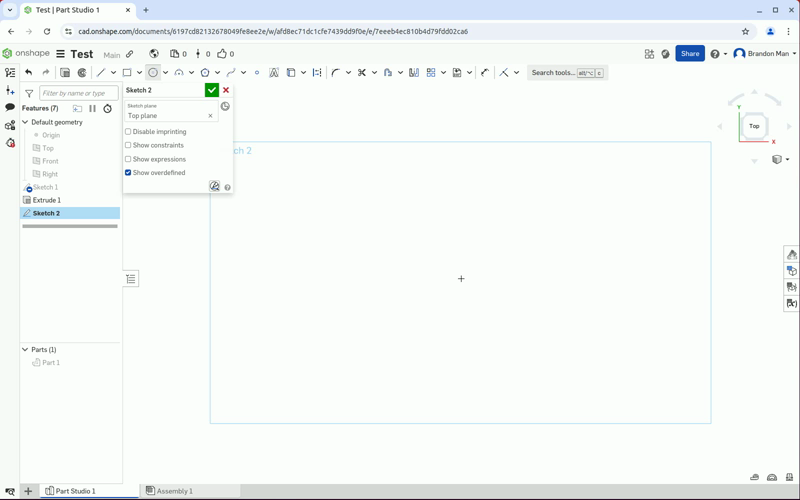
key_up(shift)
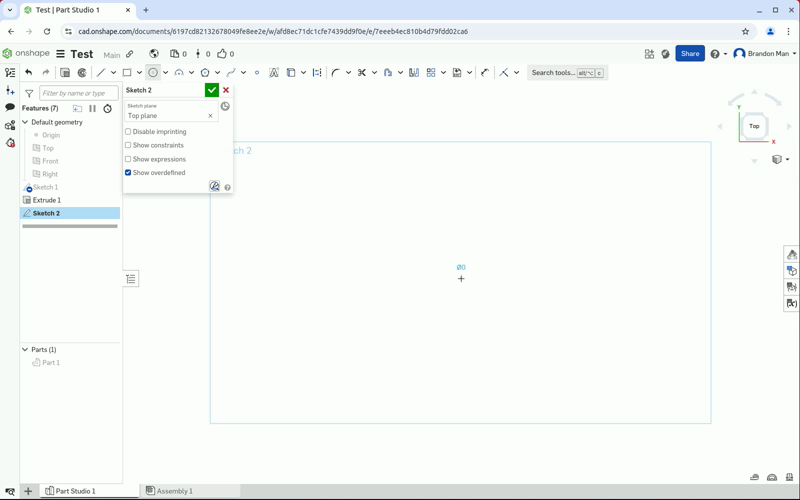
mouse_move(463, 278)
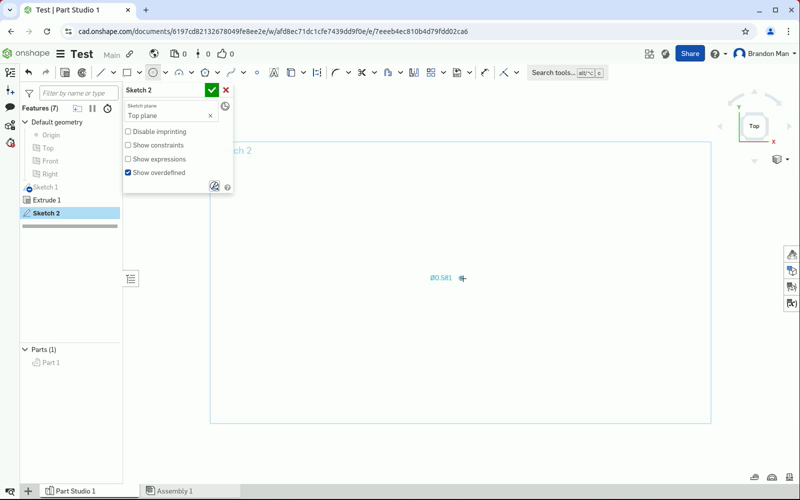
scroll(6)
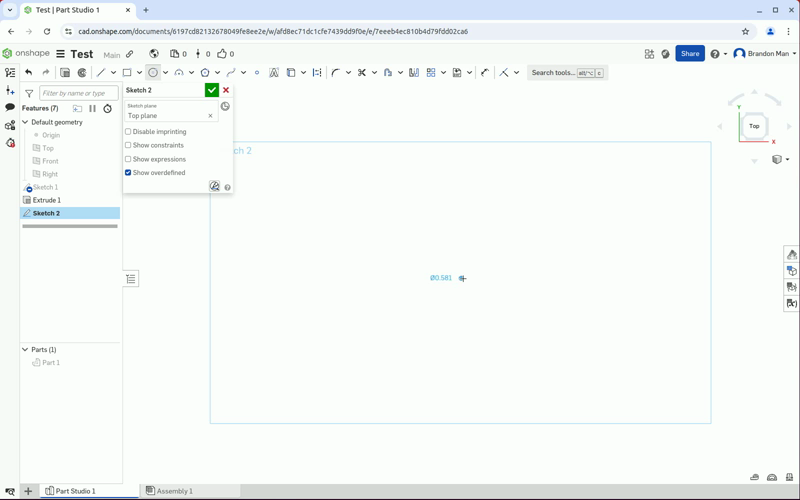
scroll(6)
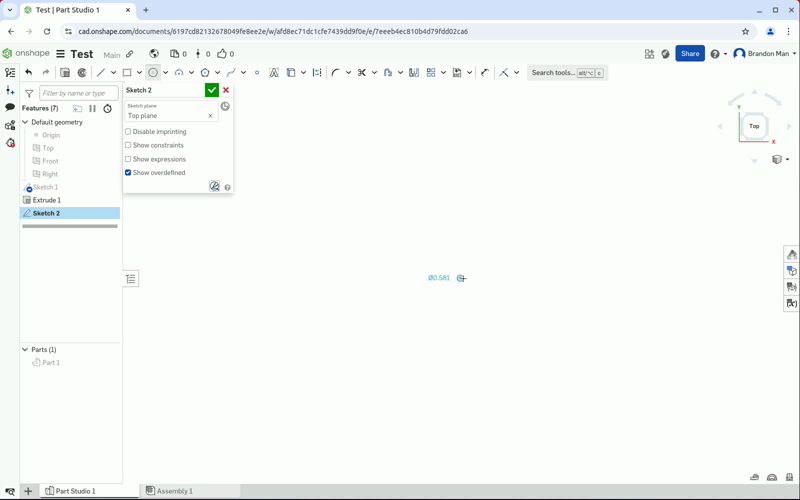
scroll(6)
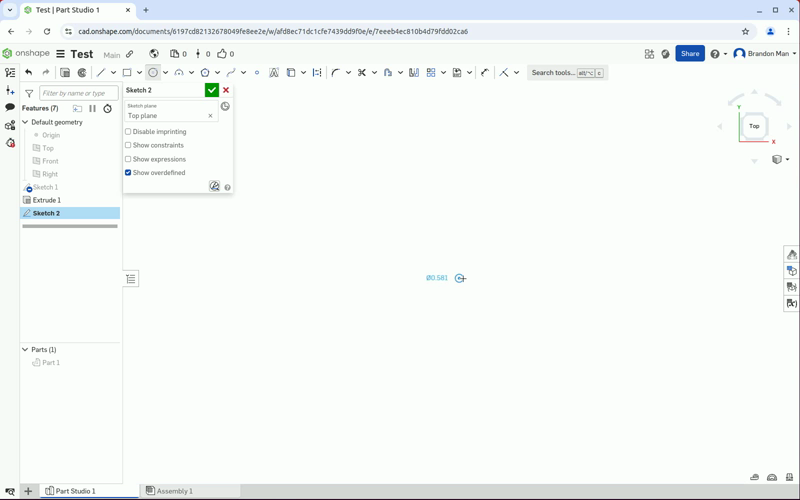
scroll(6)
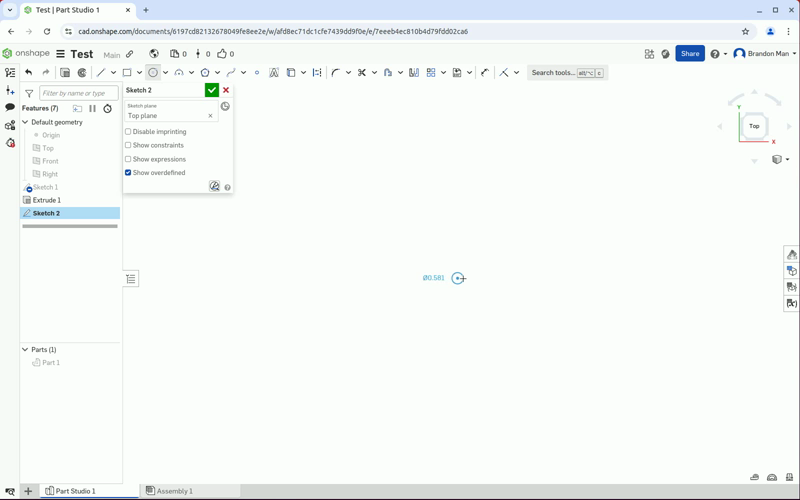
scroll(6)
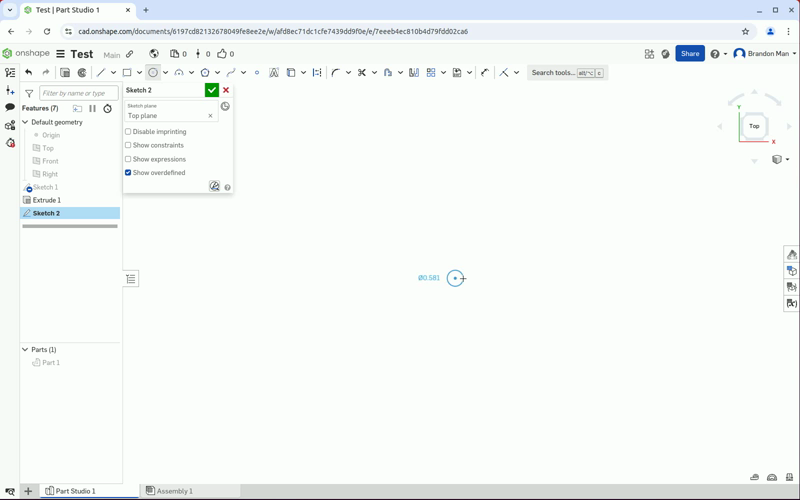
scroll(6)
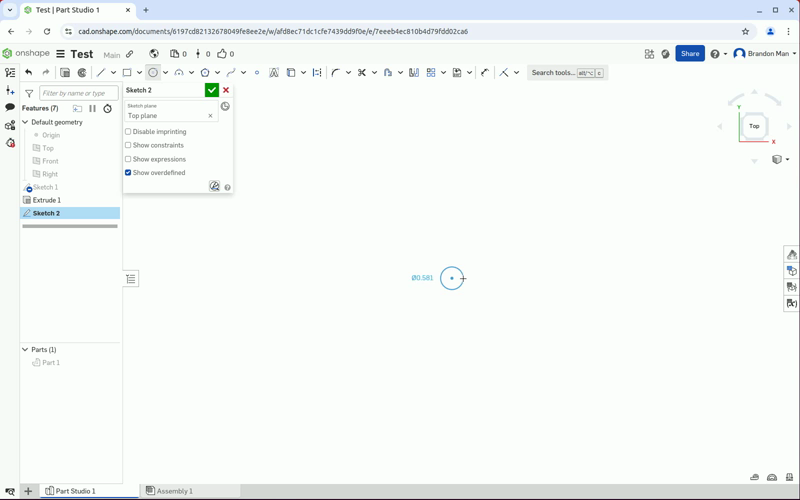
scroll(6)
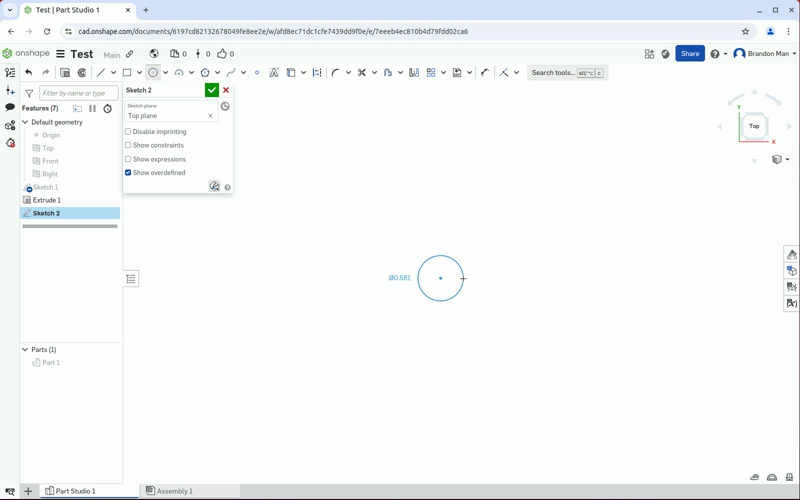
click(463, 278)
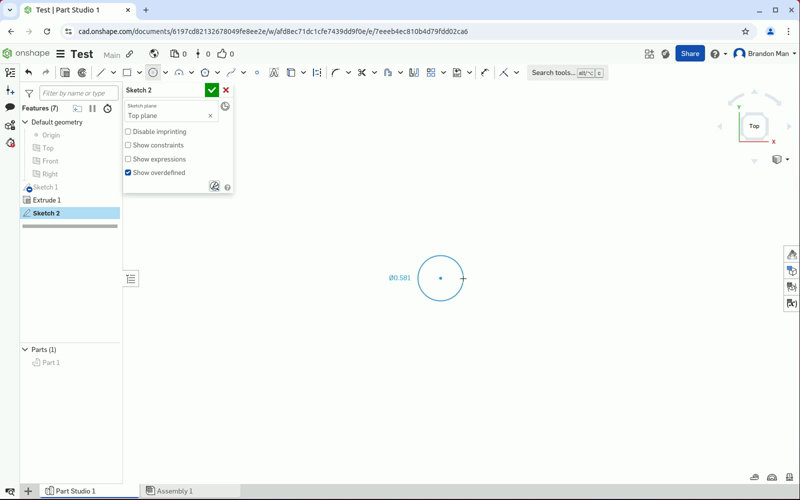
scroll(-6)
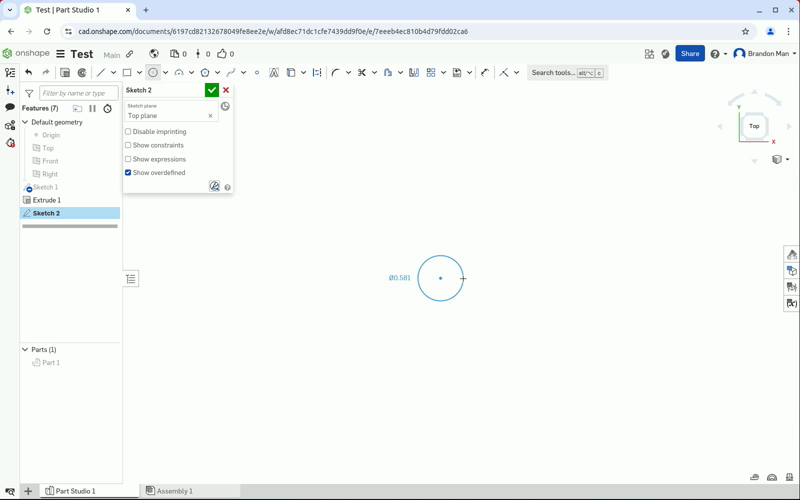
scroll(-6)
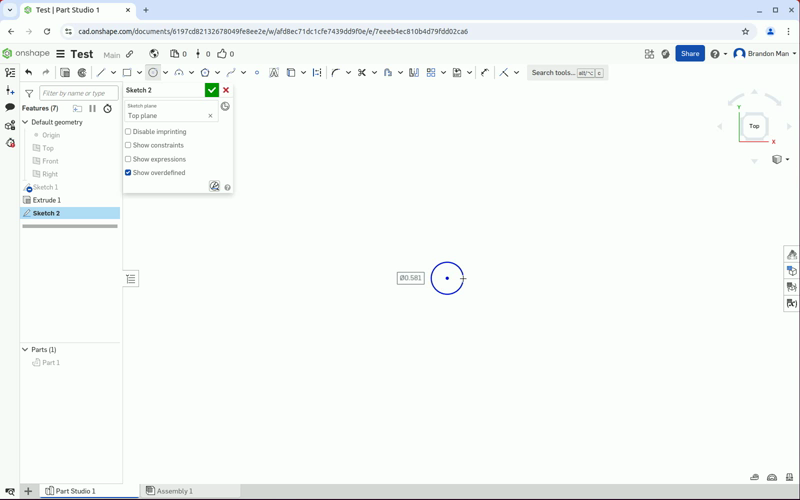
scroll(-6)
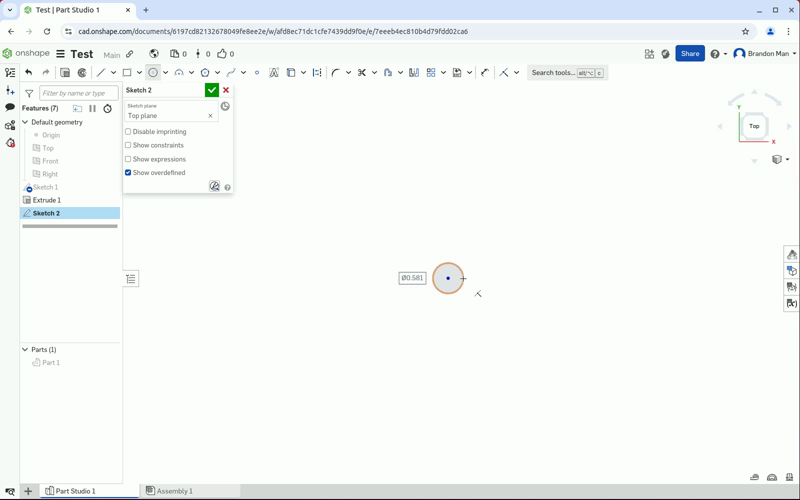
scroll(-6)
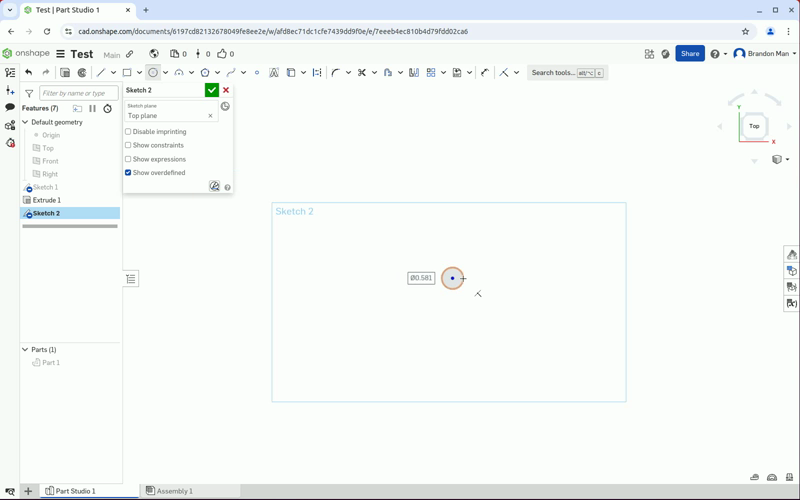
scroll(-6)
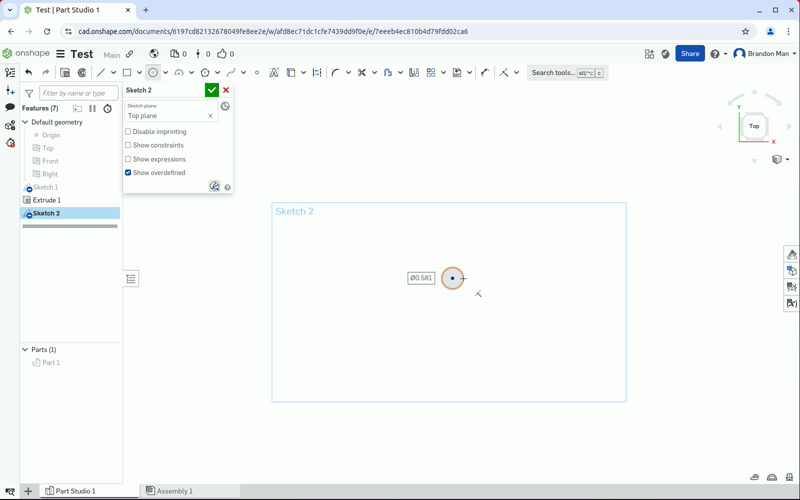
scroll(-6)
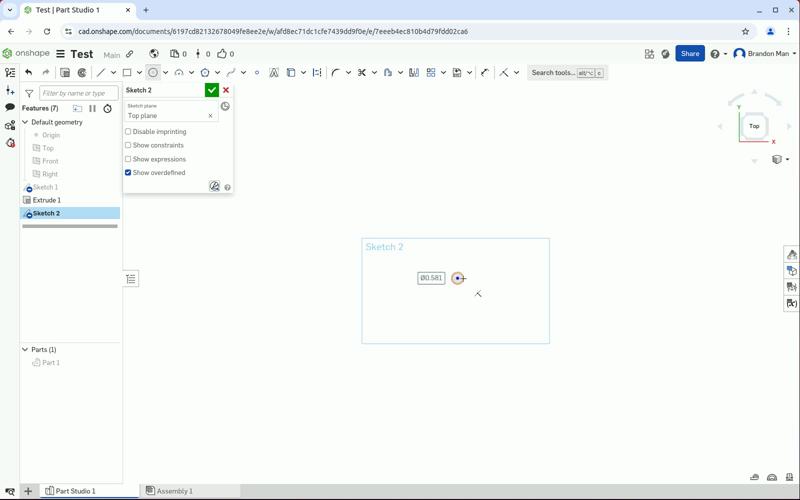
scroll(-6)
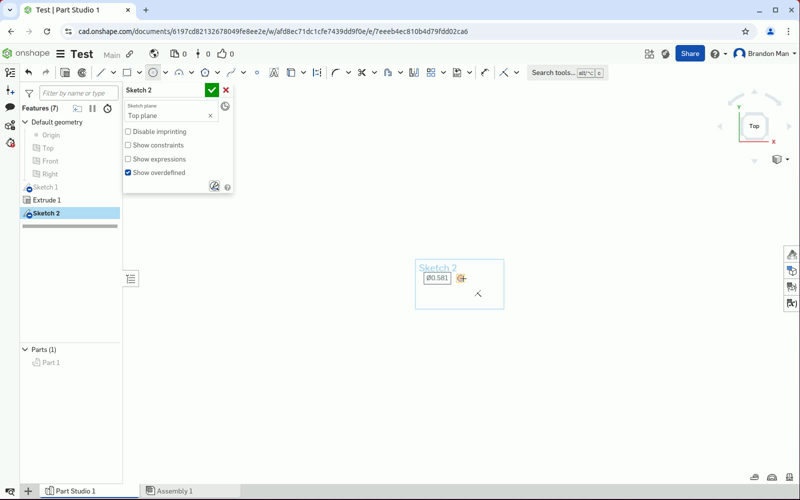
key(esc)
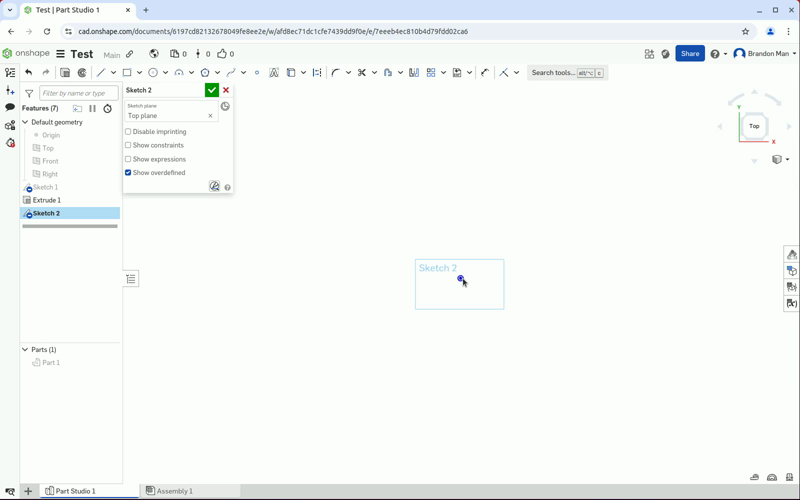
mouse_move(461, 276)
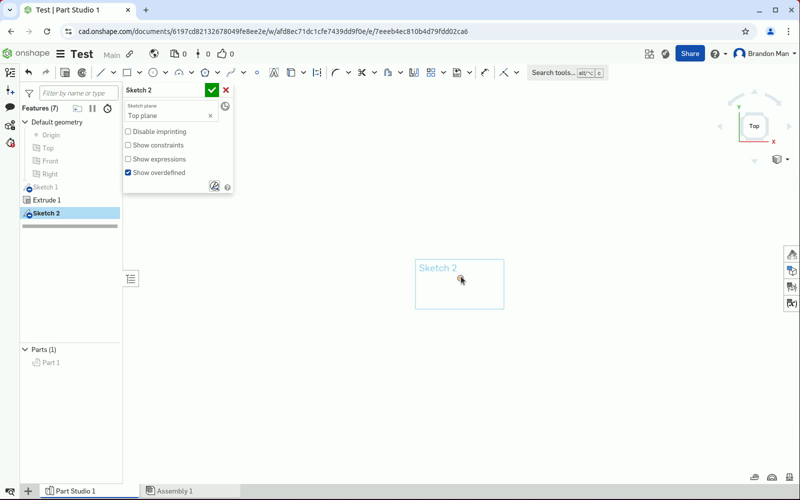
scroll(6)
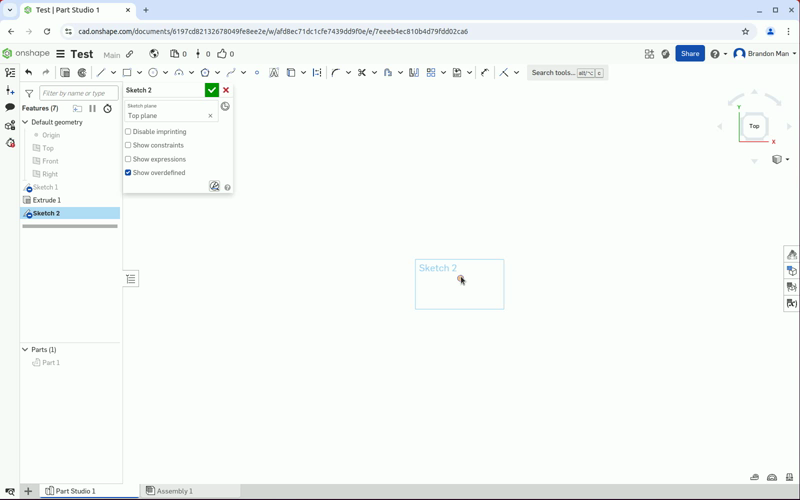
scroll(6)
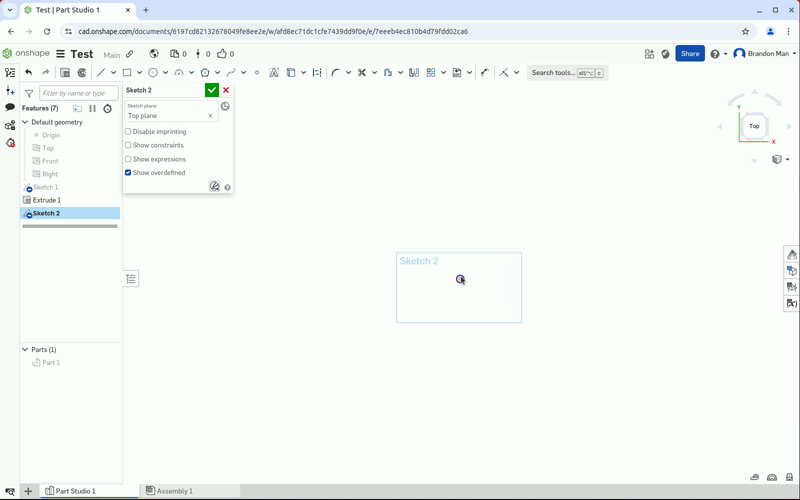
scroll(6)
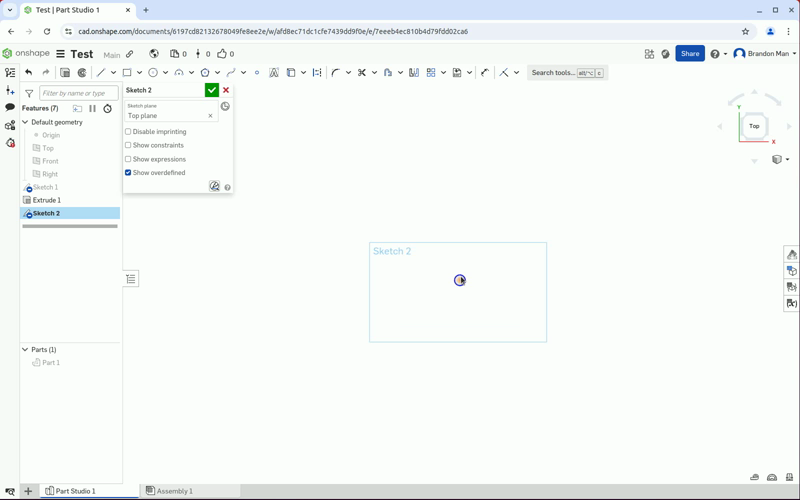
scroll(6)
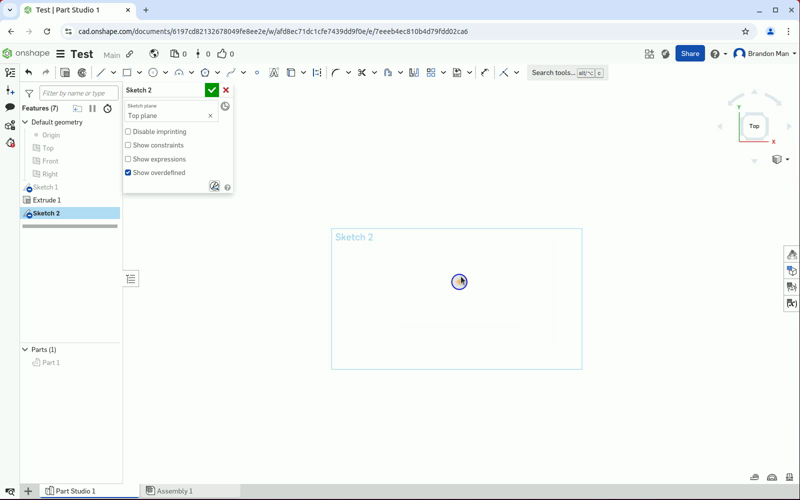
scroll(6)
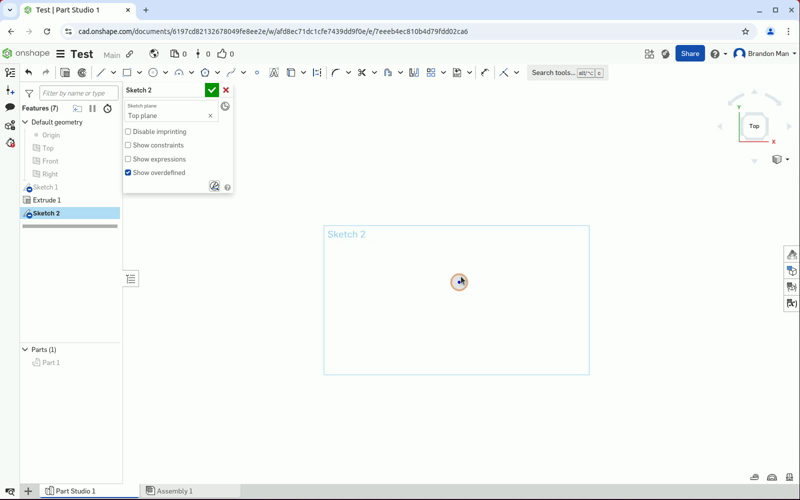
scroll(6)
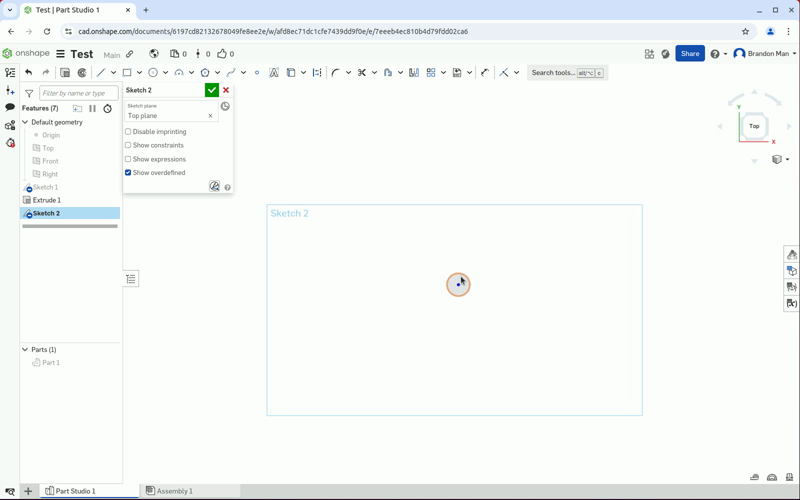
scroll(6)
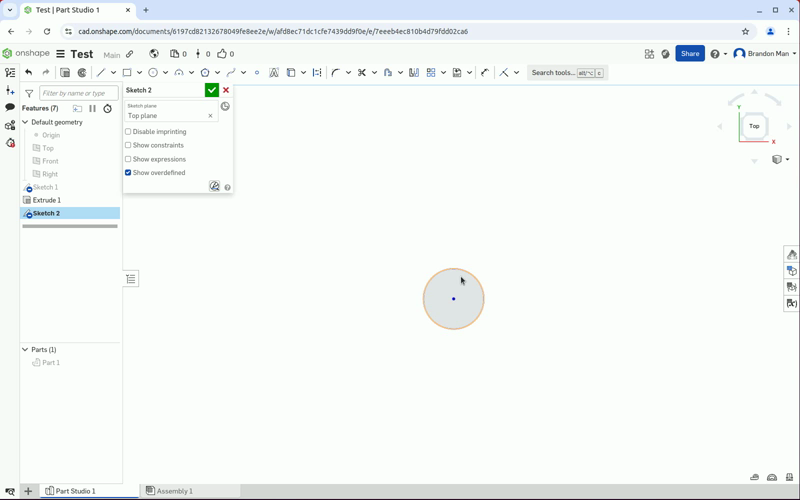
click(461, 276)
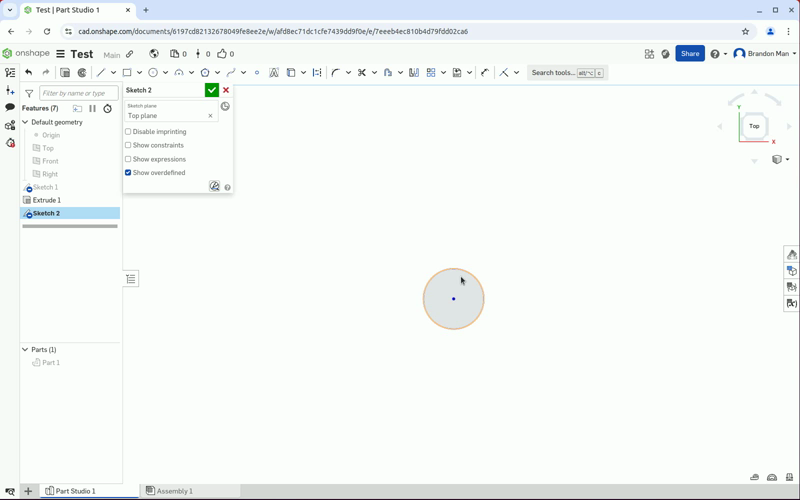
scroll(-6)
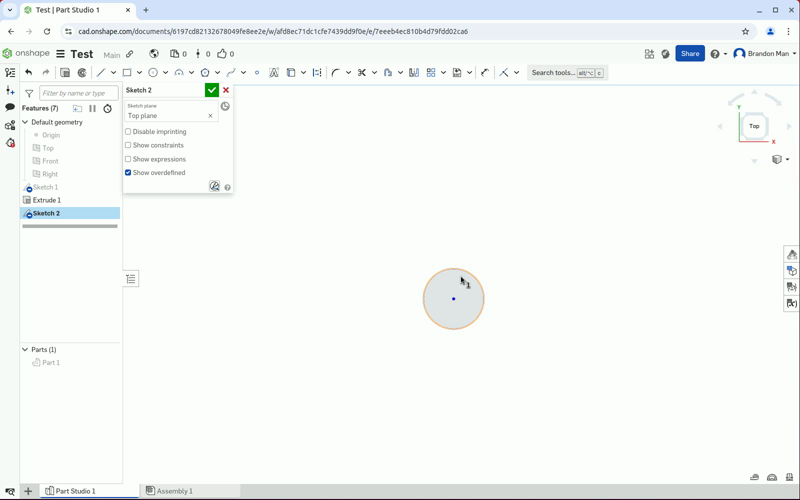
scroll(-6)
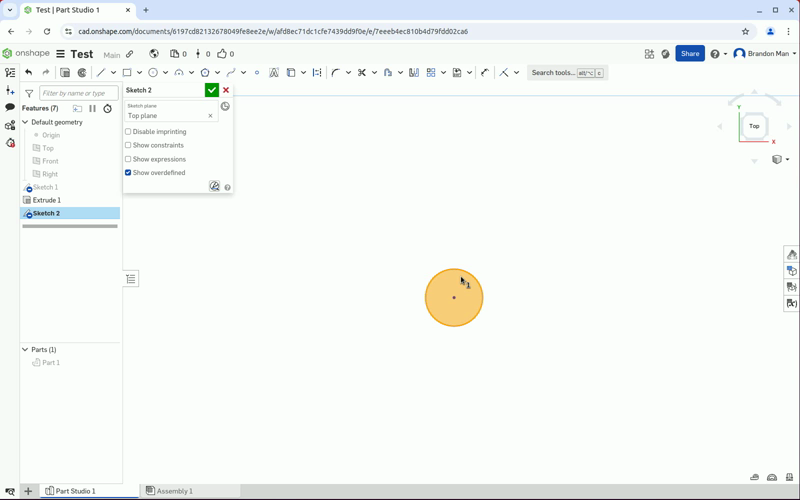
scroll(-6)
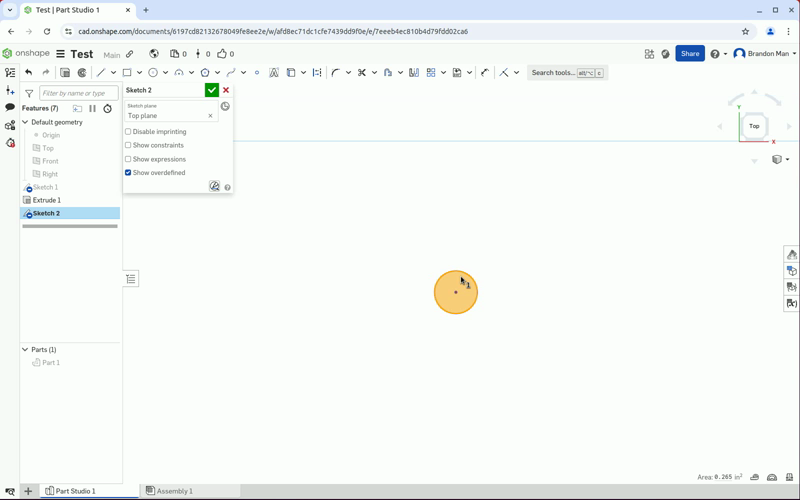
scroll(-6)
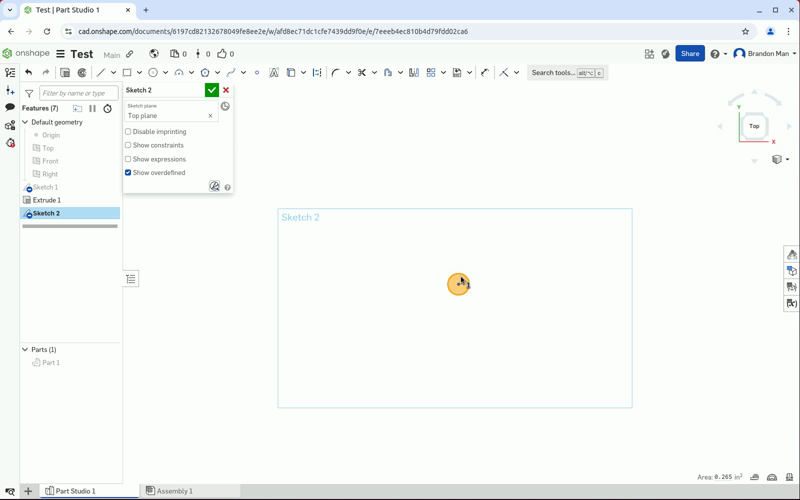
scroll(-6)
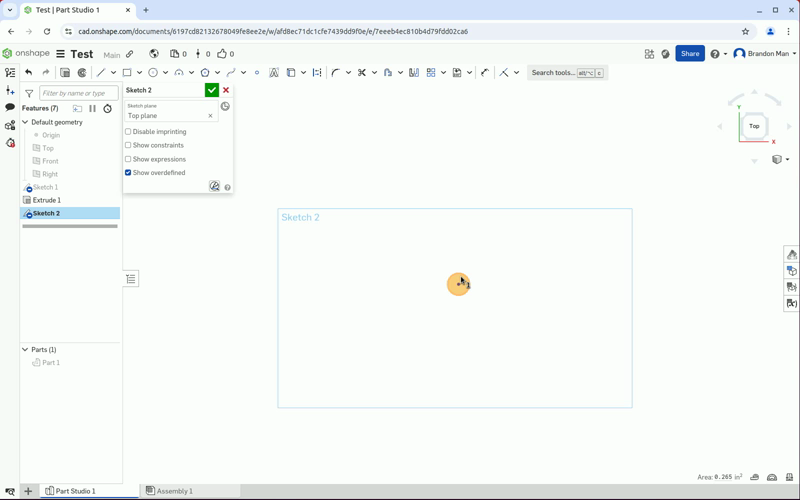
scroll(-6)
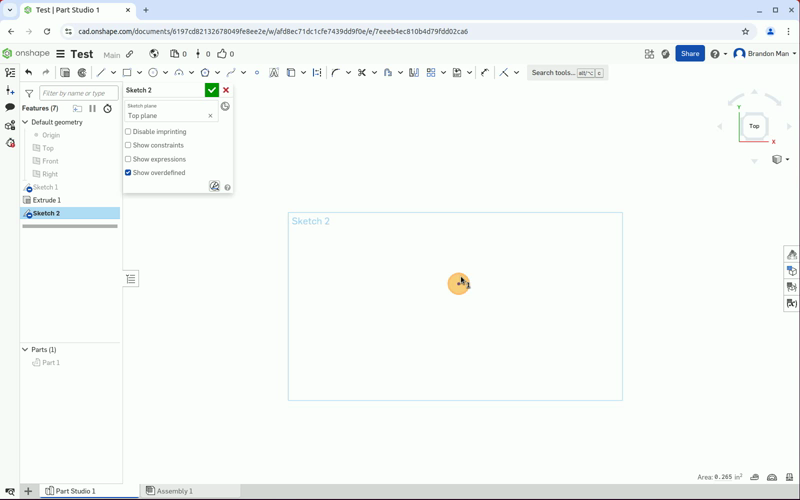
scroll(-6)
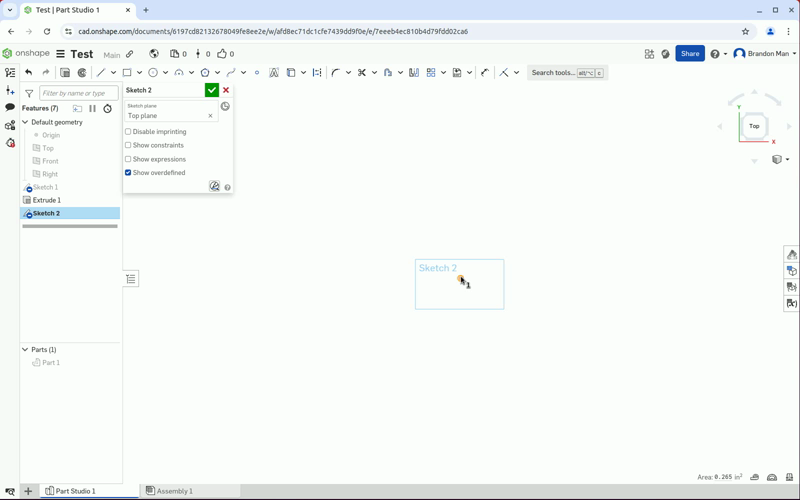
mouse_move(73, 352)
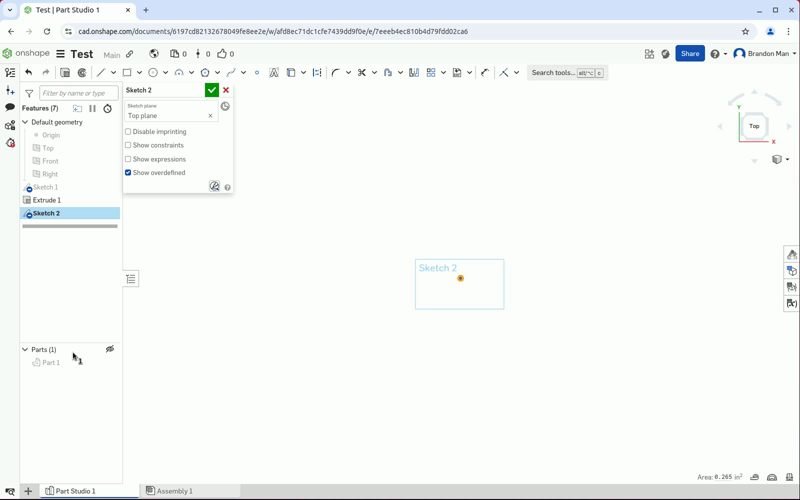
key(shift+y)
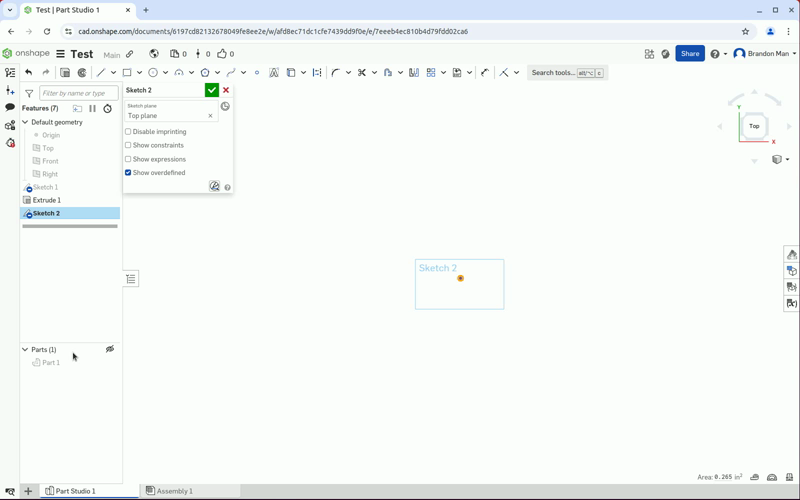
key(shift+e)
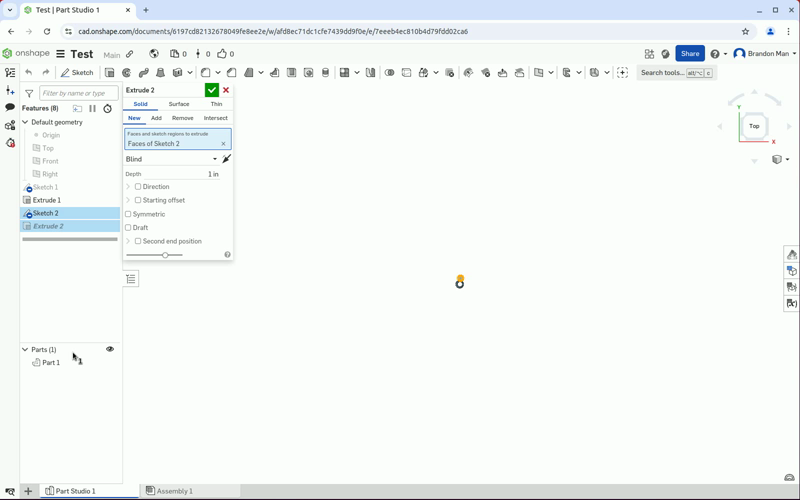
mouse_move(143, 106)
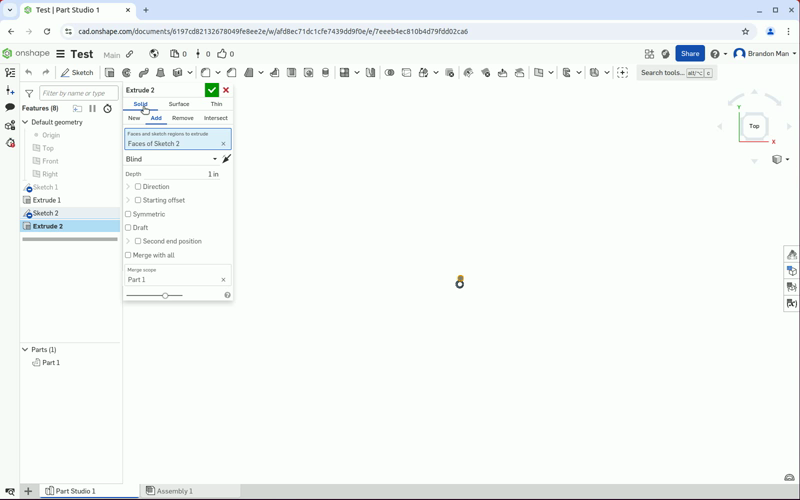
click(143, 106)
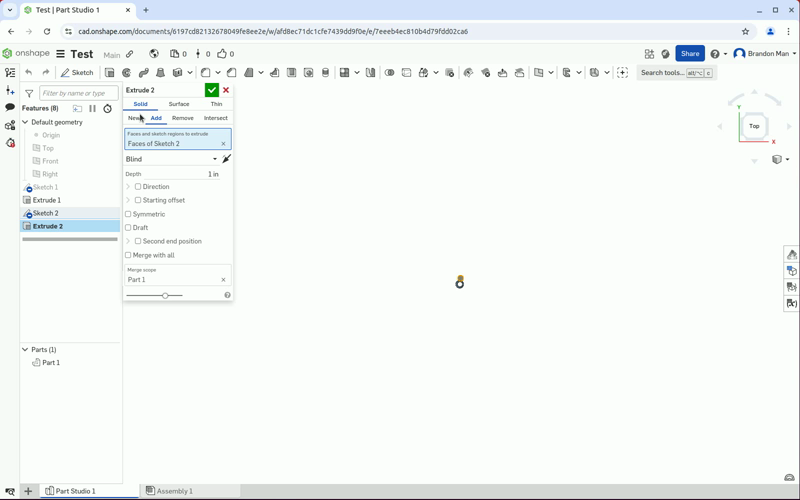
mouse_move(137, 120)
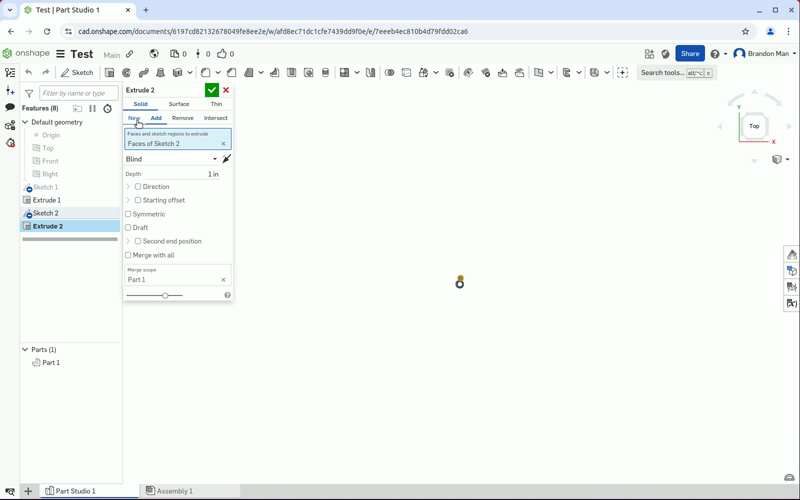
click(137, 120)
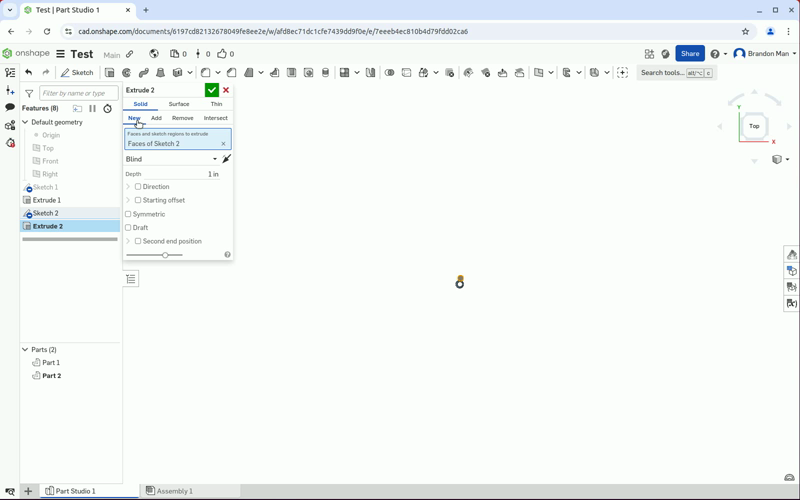
key(tab, 4)
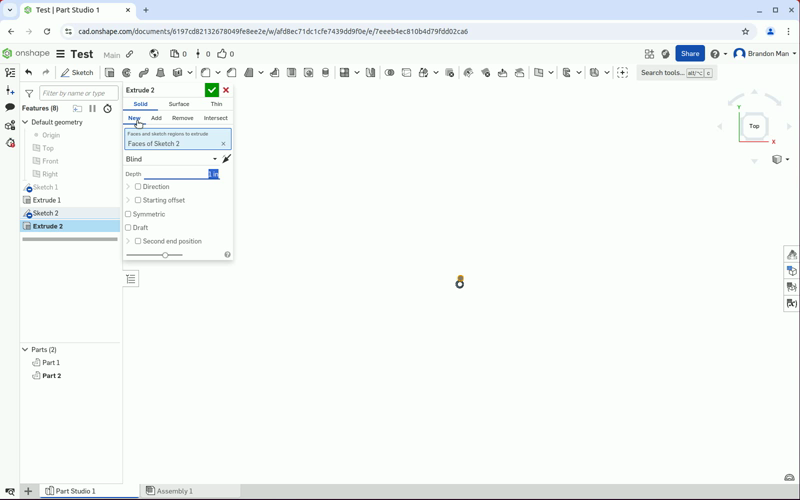
text(21.905)
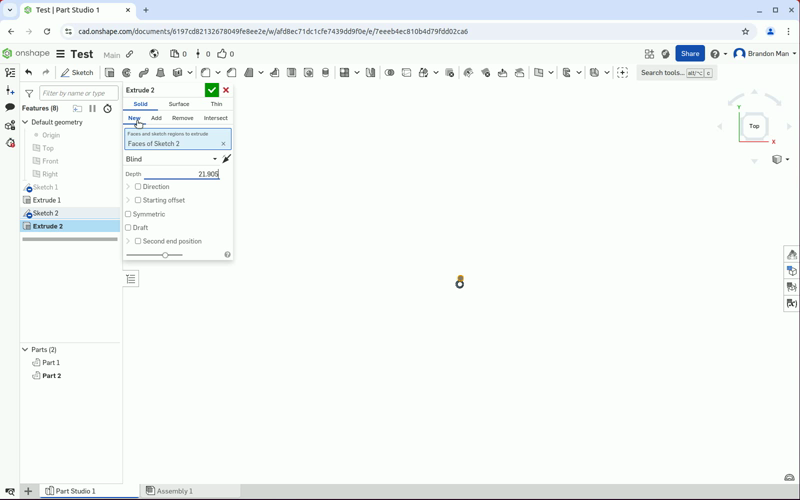
key(enter)
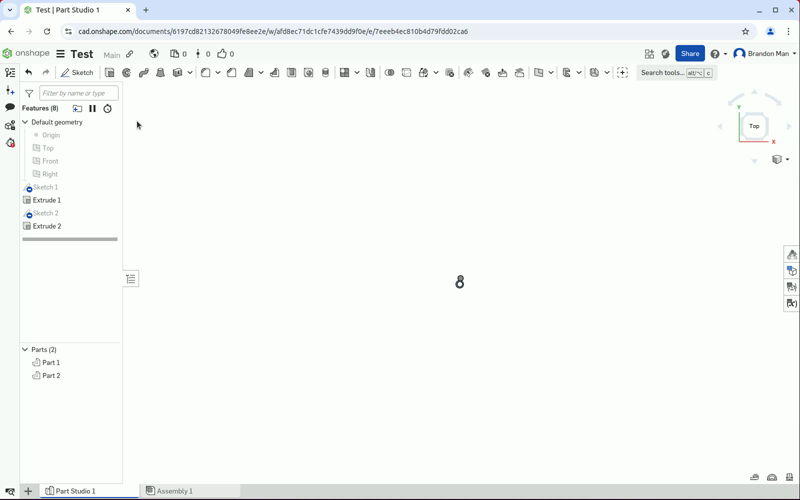
key(shift+h)
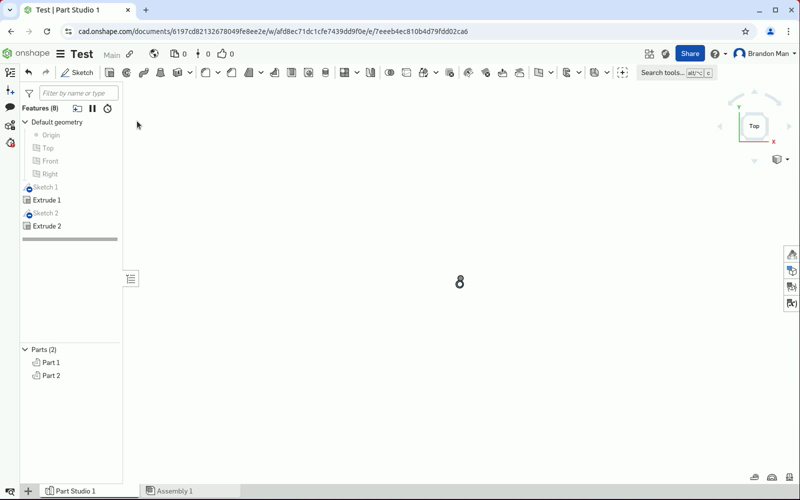
key(shift+h)
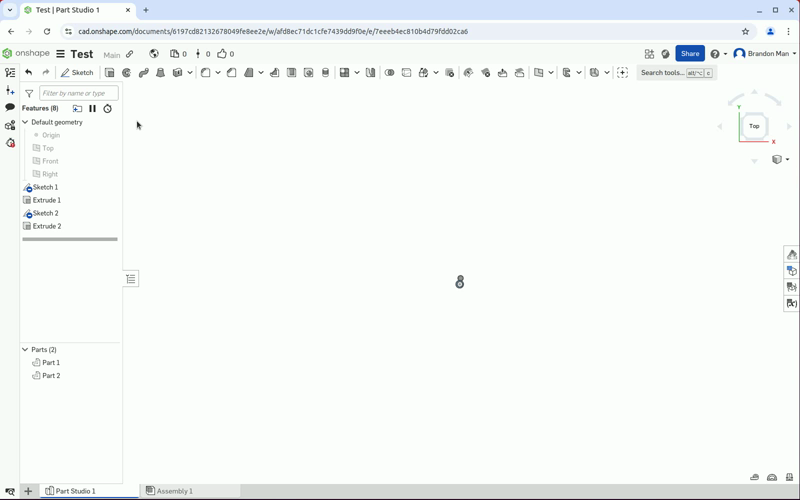
key(shift+7)
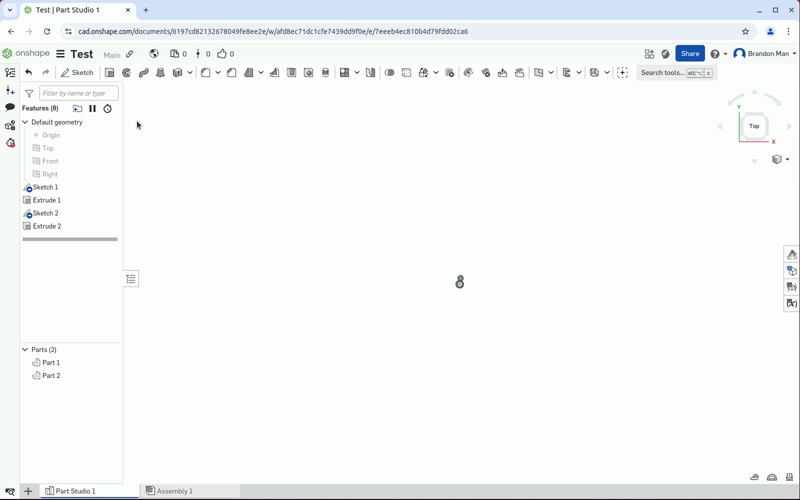
key(up, 3)
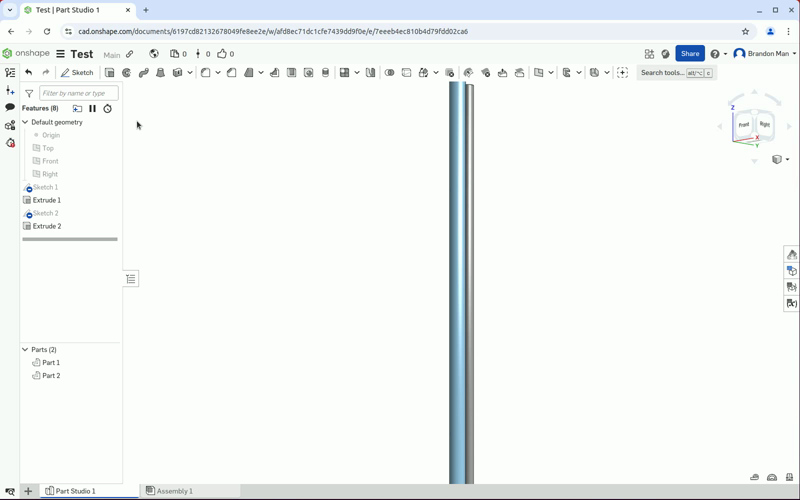
key(left, 3)
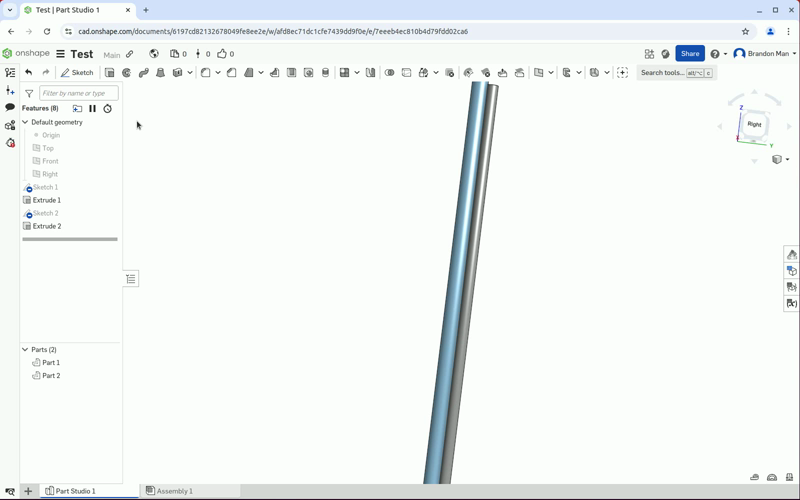
key(right, 3)
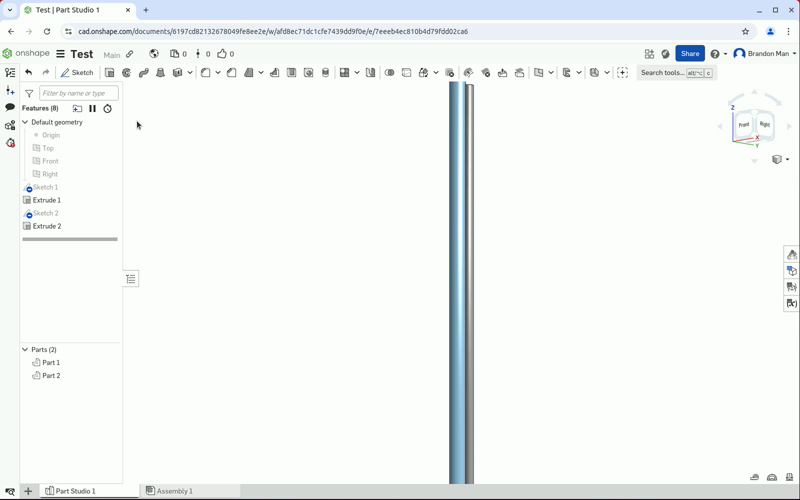
key(down, 3)
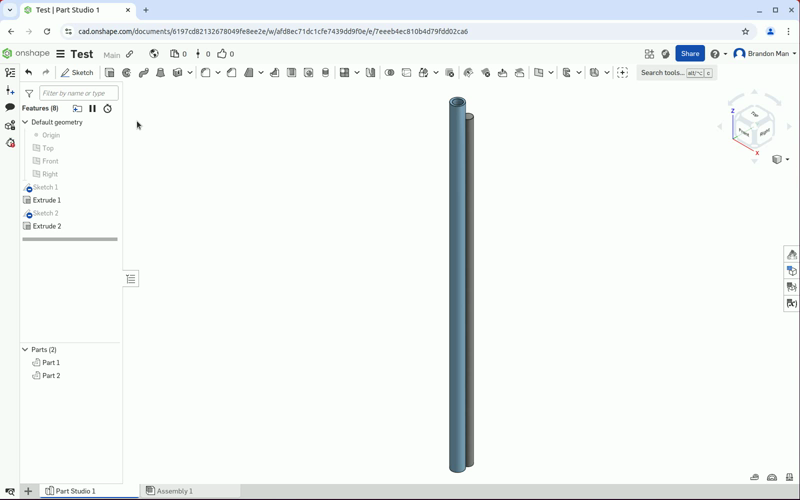
mouse_move(73, 189)
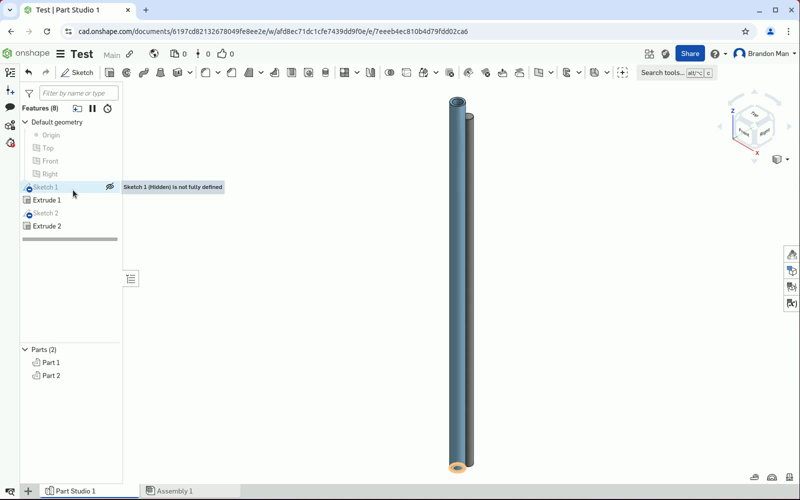
click(73, 189)